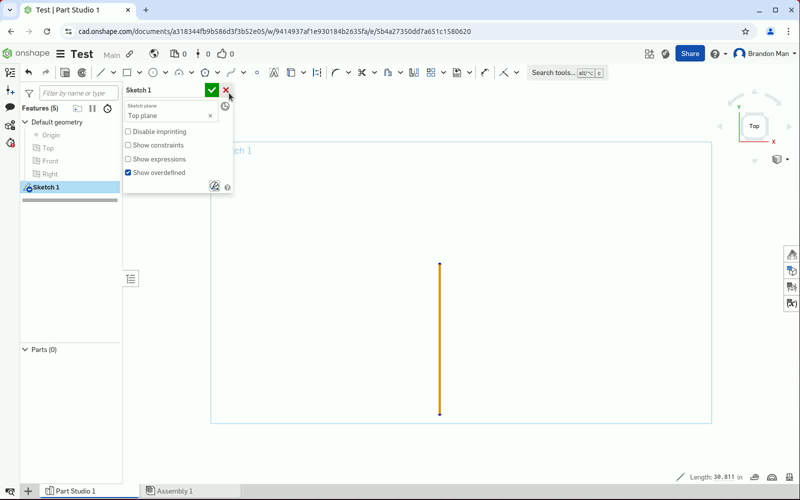
key(shift+h)
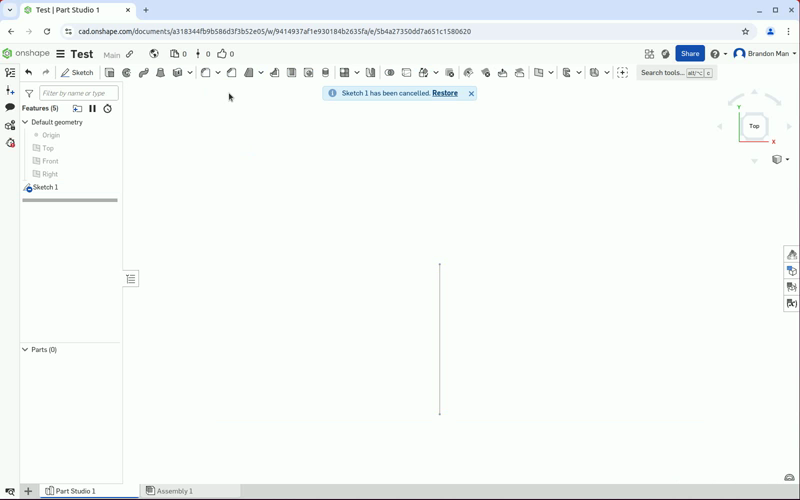
key(shift+s)
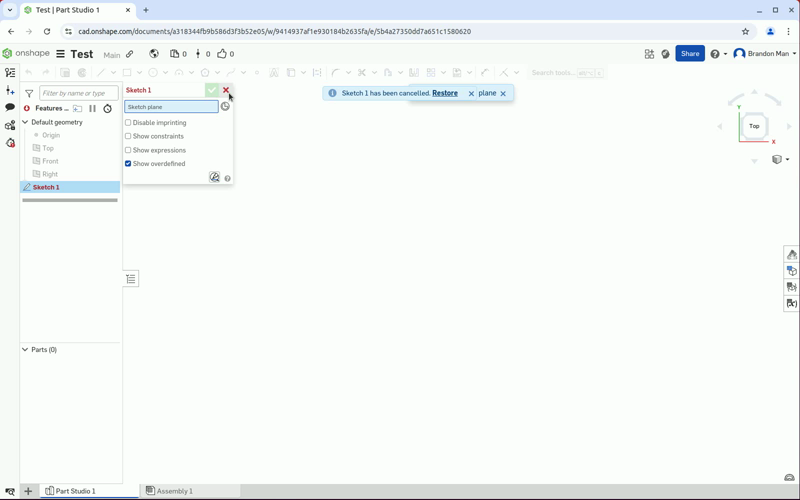
mouse_move(73, 150)
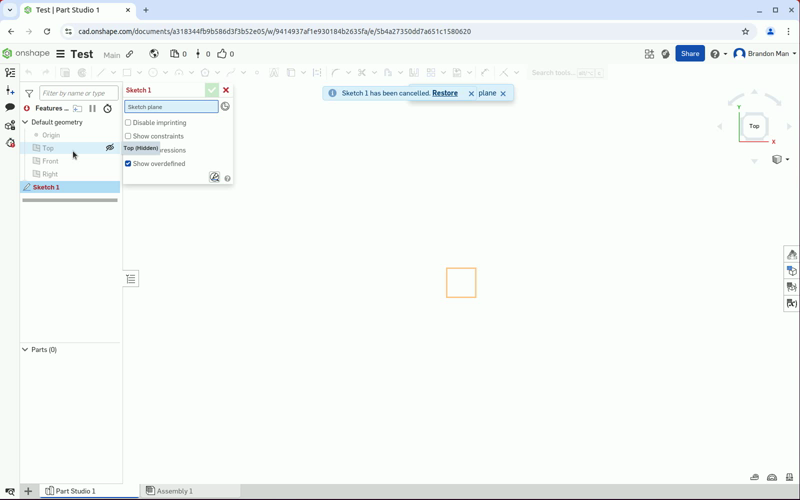
click(73, 150)
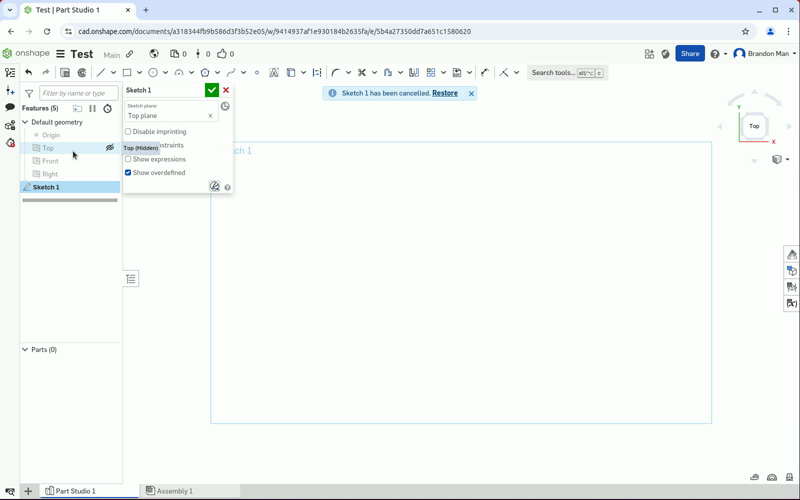
mouse_move(73, 352)
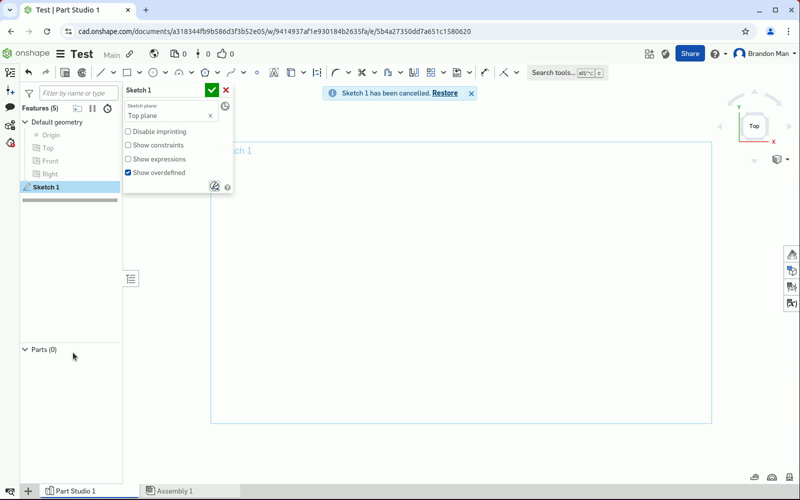
key(y)
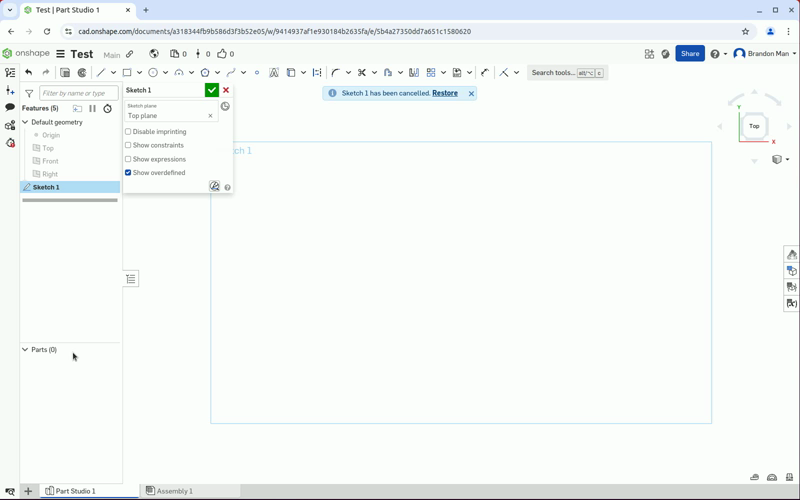
key(c)
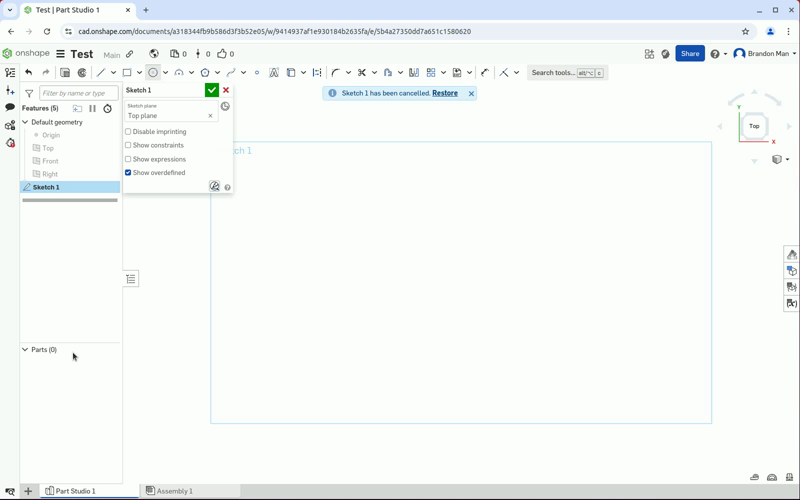
key_down(shift)
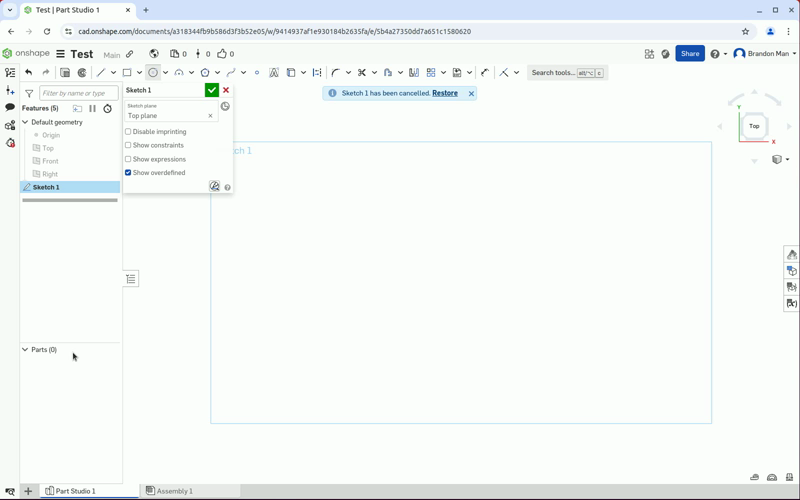
mouse_move(461, 282)
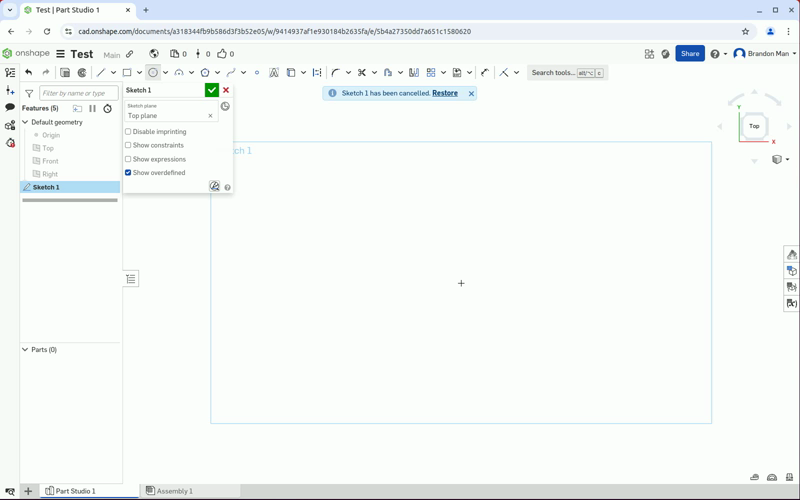
click(461, 282)
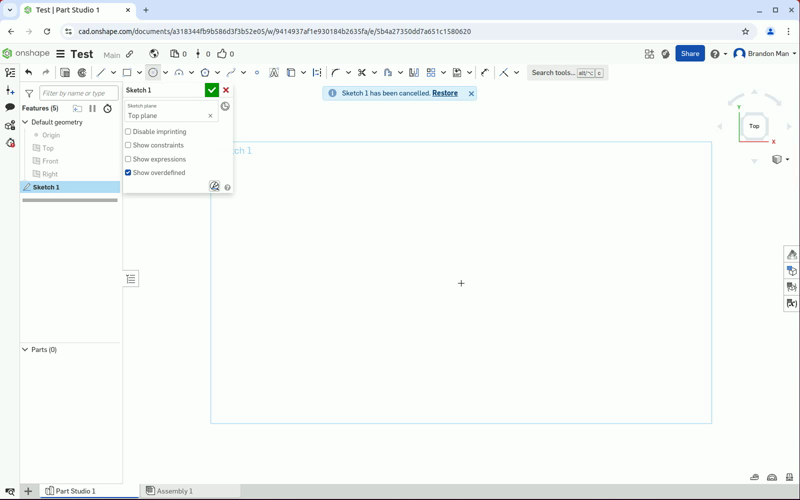
key_up(shift)
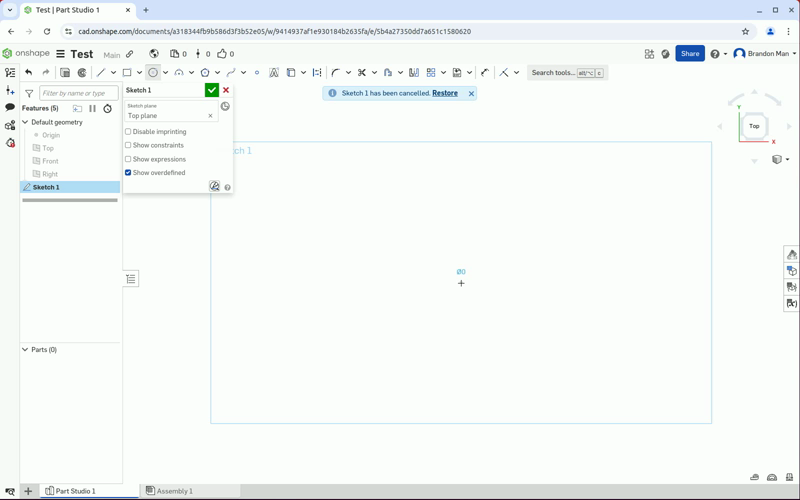
mouse_move(574, 282)
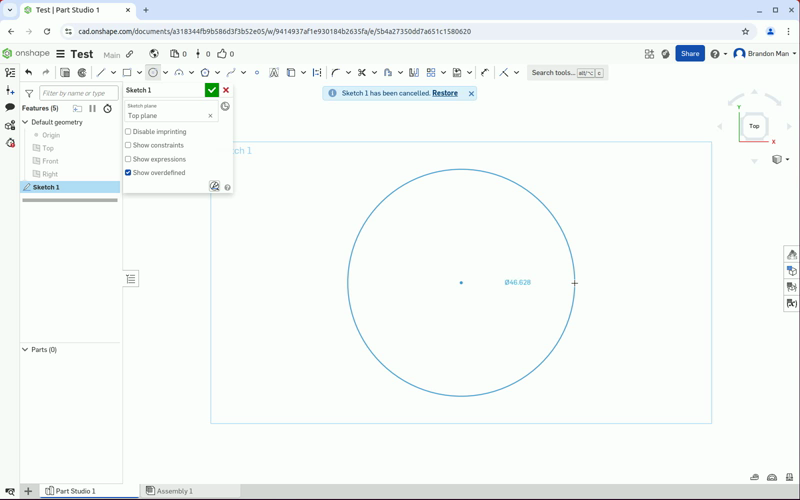
click(574, 282)
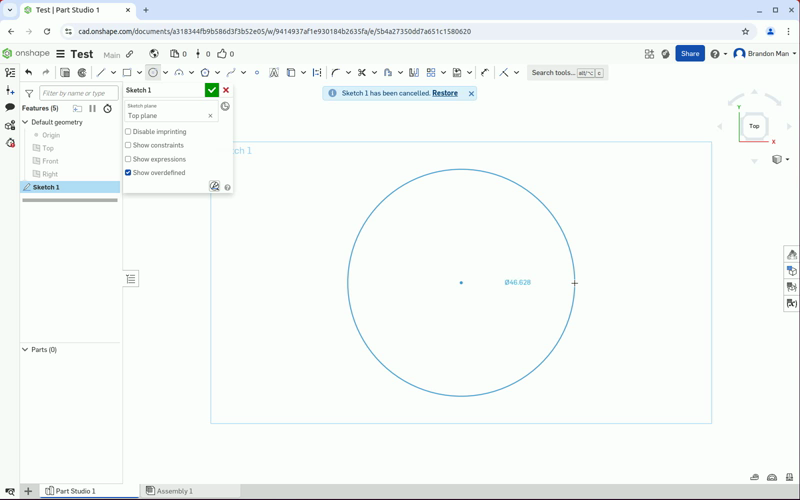
key(esc)
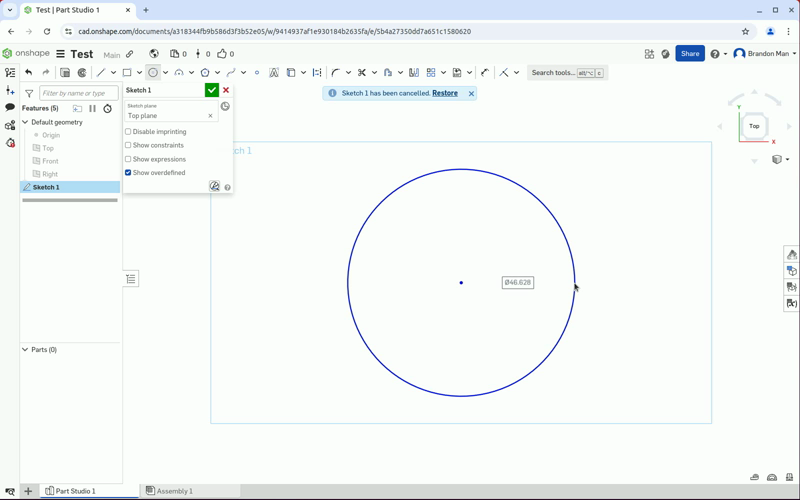
mouse_move(394, 283)
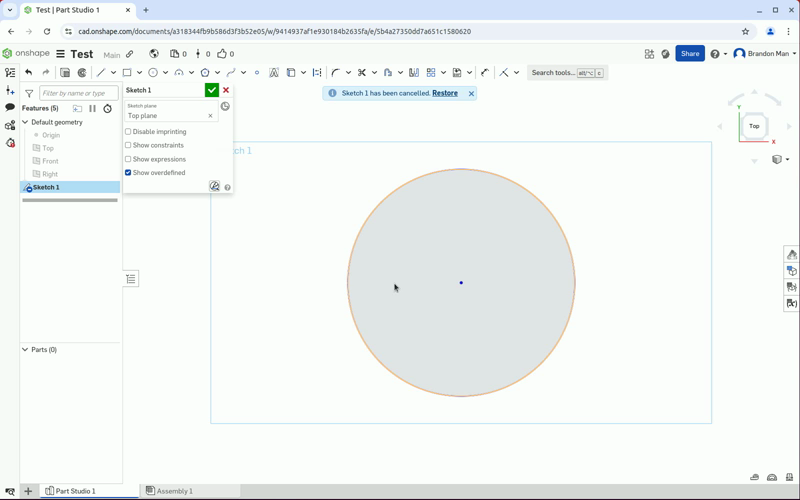
click(394, 283)
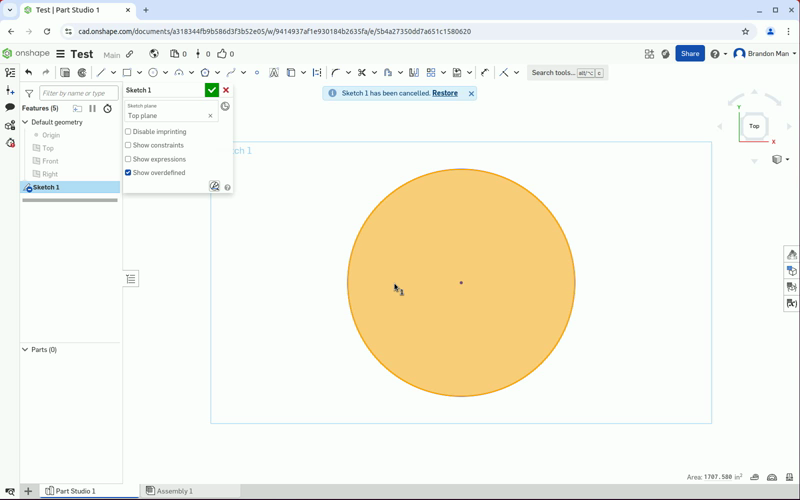
mouse_move(73, 352)
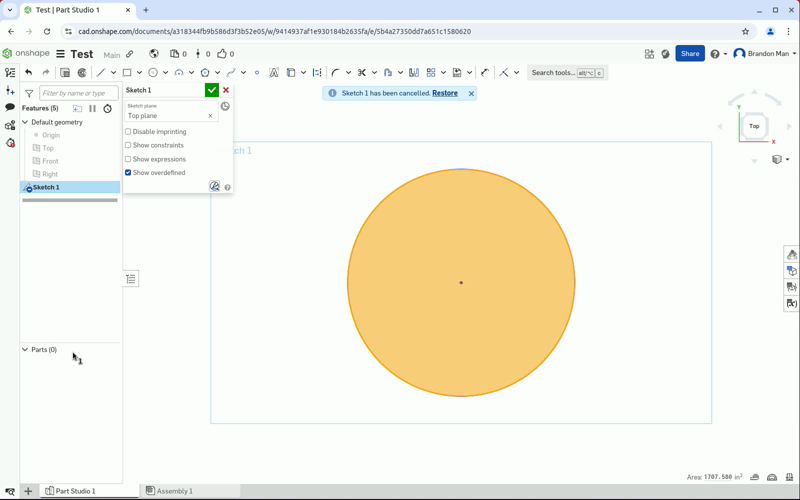
key(shift+y)
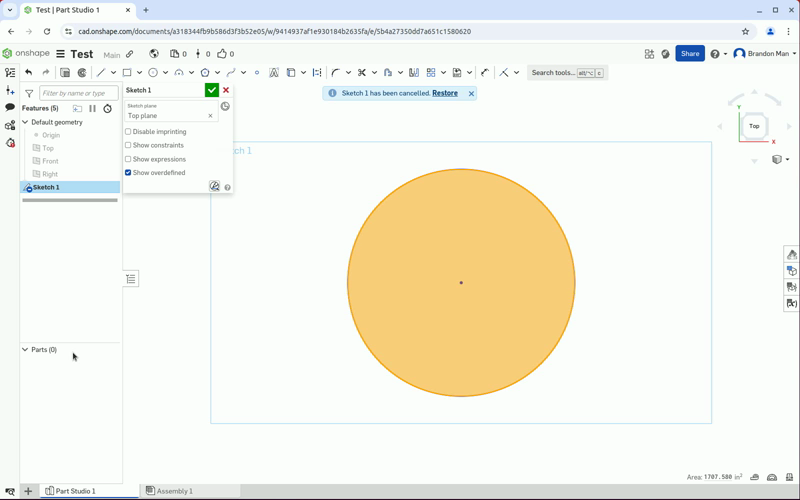
key(shift+e)
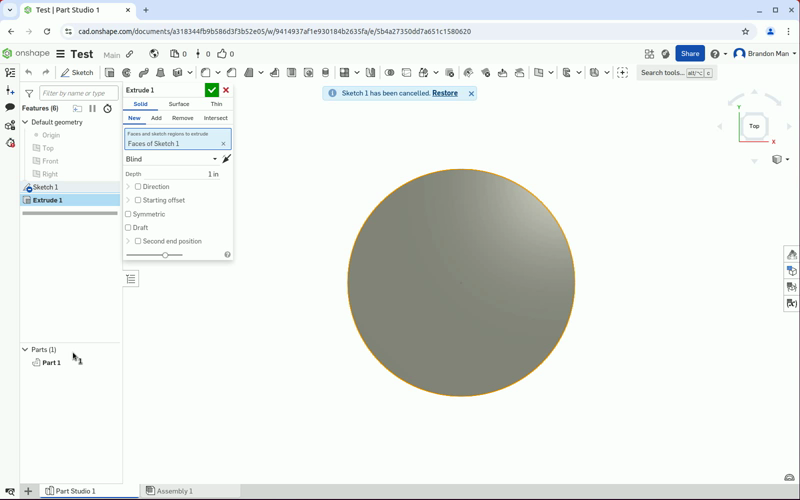
mouse_move(143, 106)
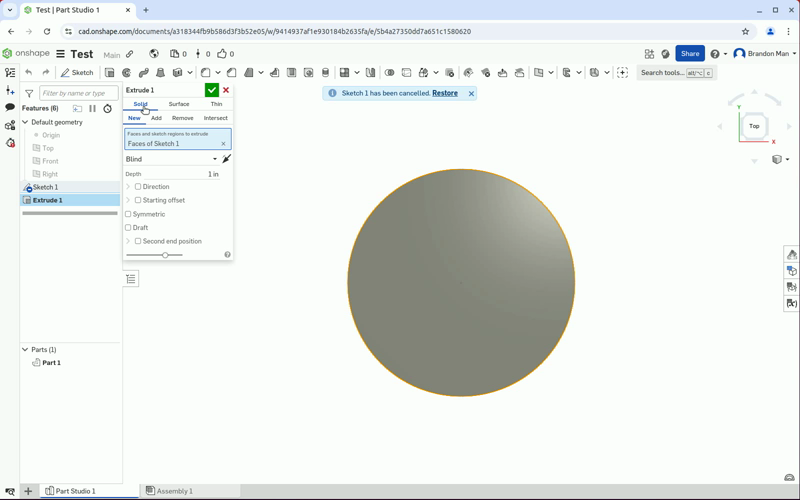
click(143, 106)
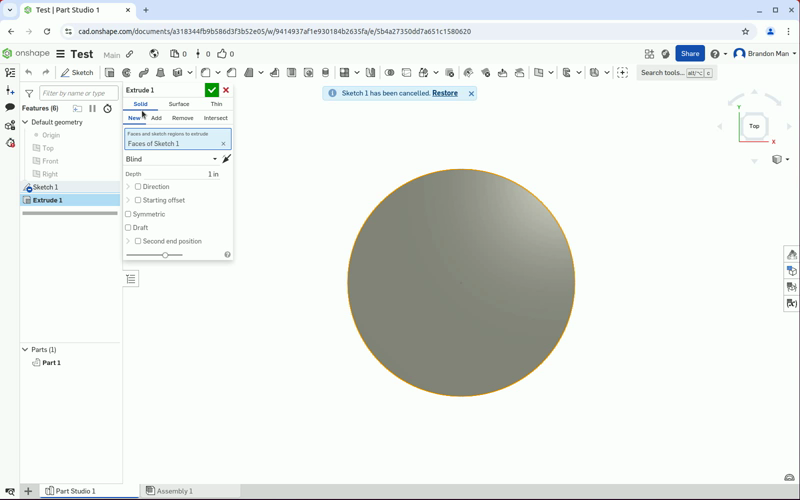
mouse_move(137, 120)
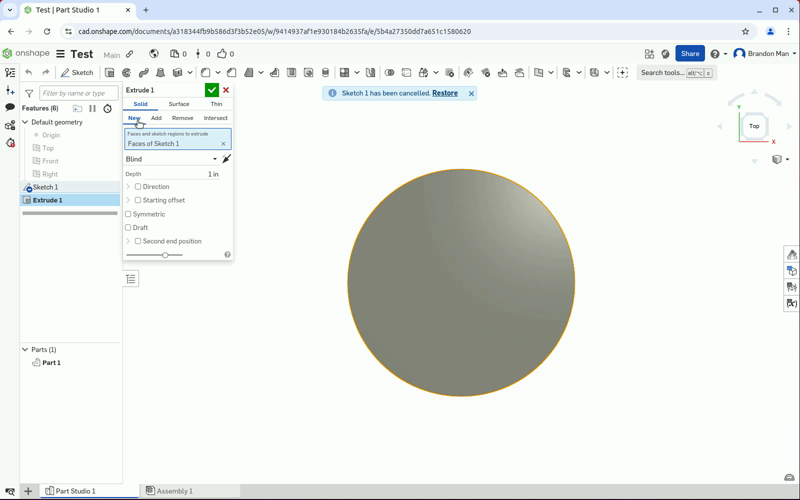
click(137, 120)
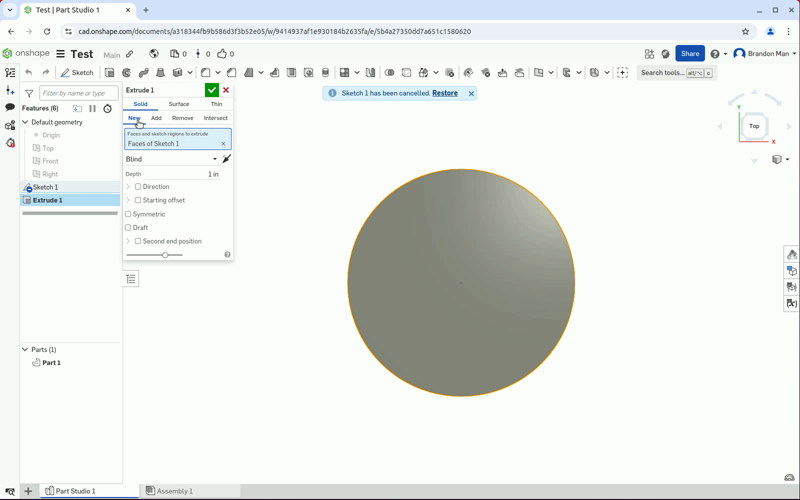
key(tab, 4)
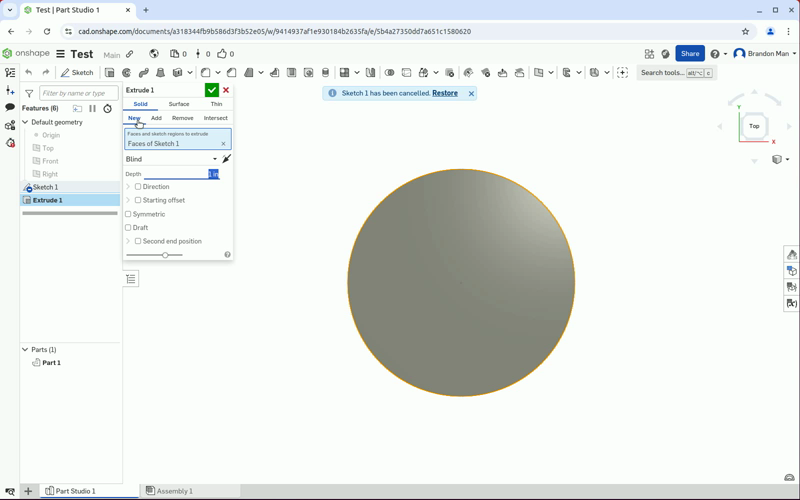
text(0.963)
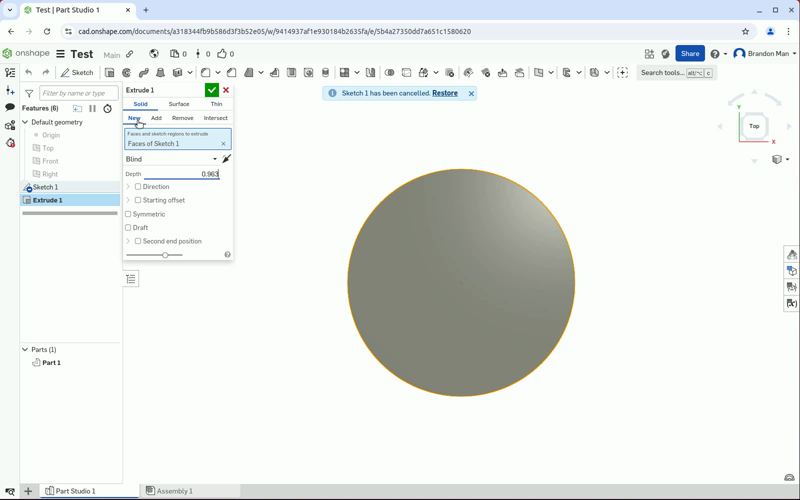
key(enter)
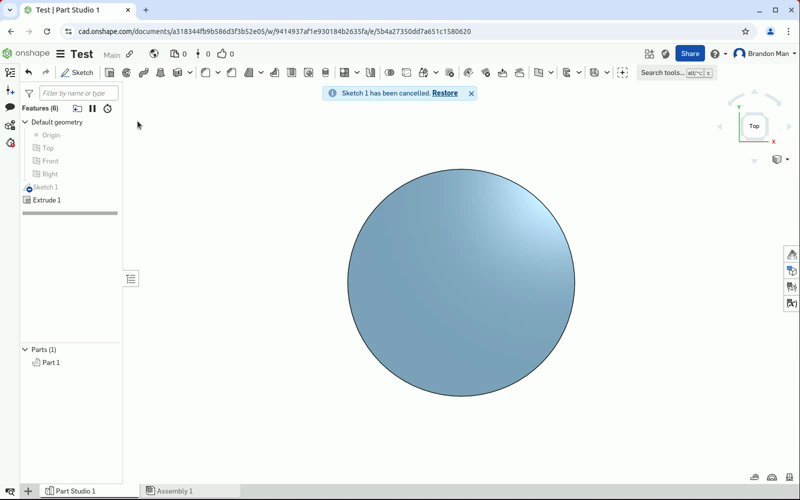
key(shift+h)
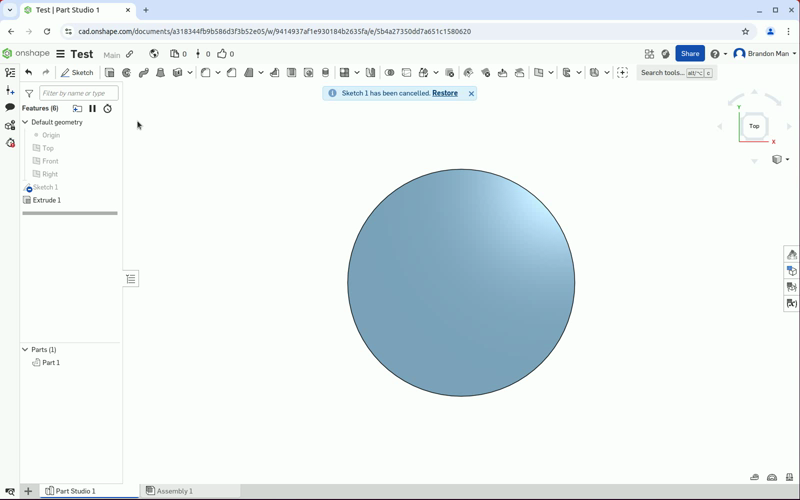
key(shift+h)
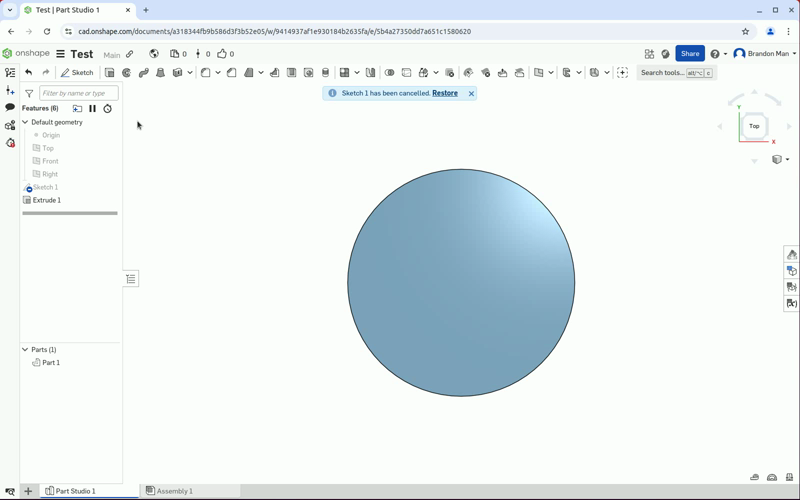
mouse_move(73, 189)
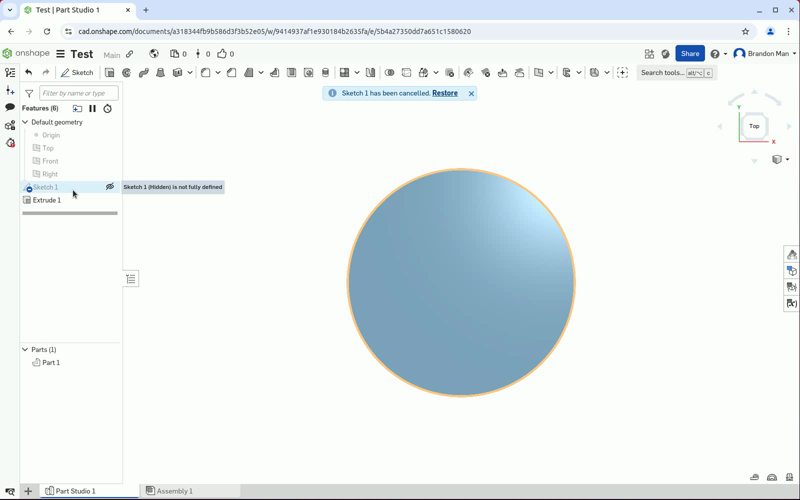
click(73, 189)
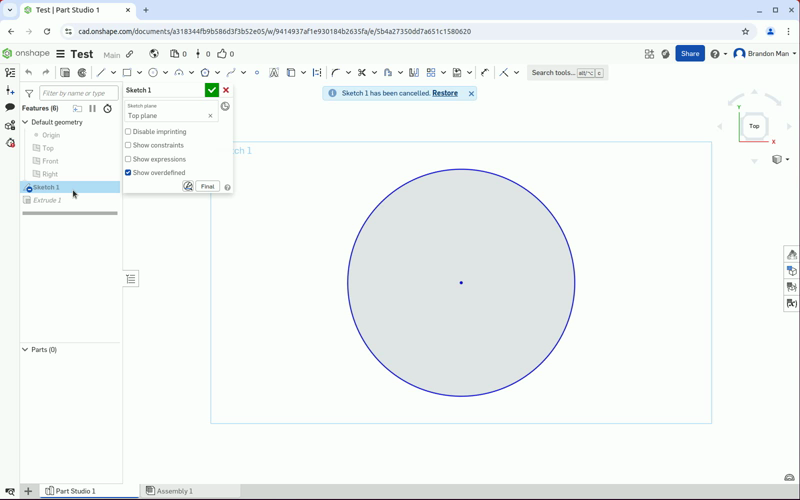
mouse_move(229, 92)
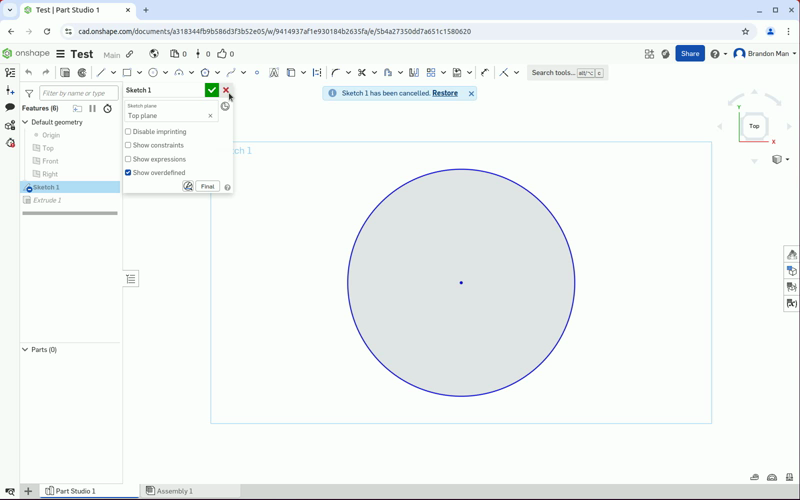
click(229, 92)
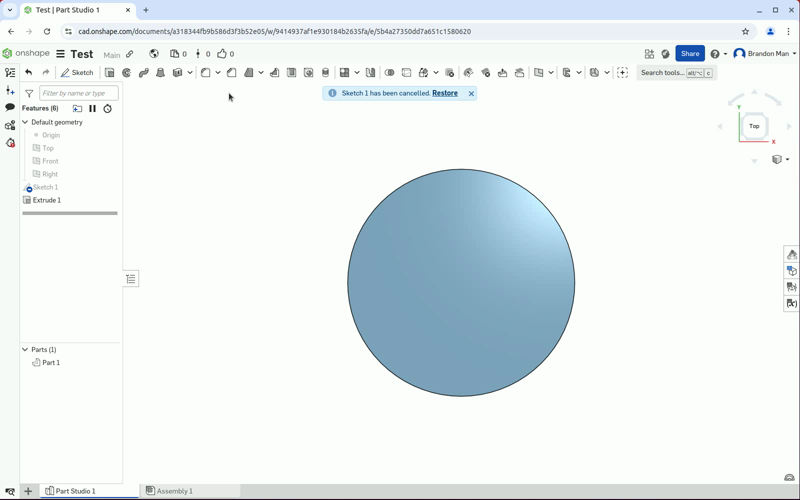
mouse_move(541, 75)
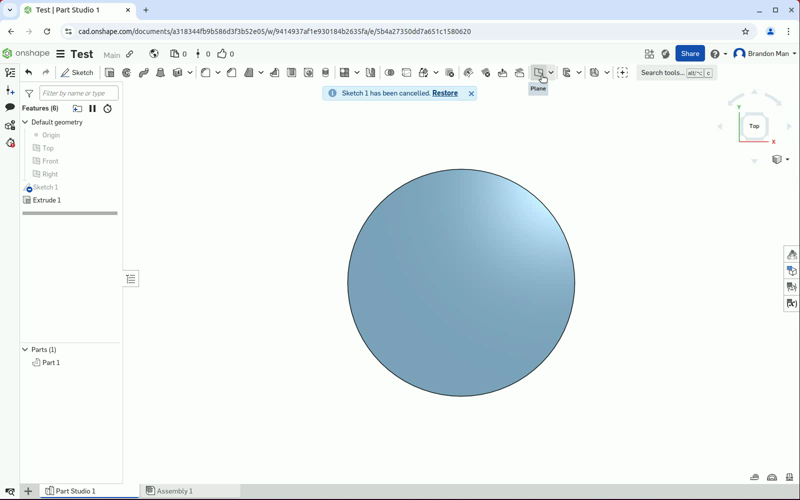
click(541, 75)
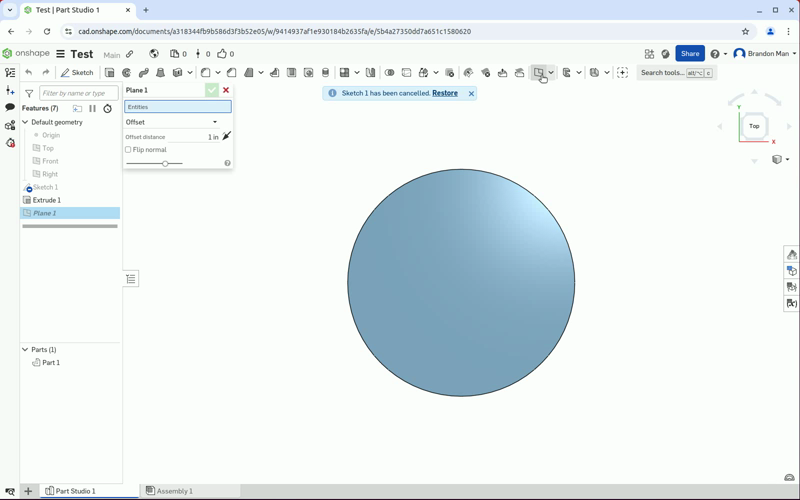
mouse_move(73, 150)
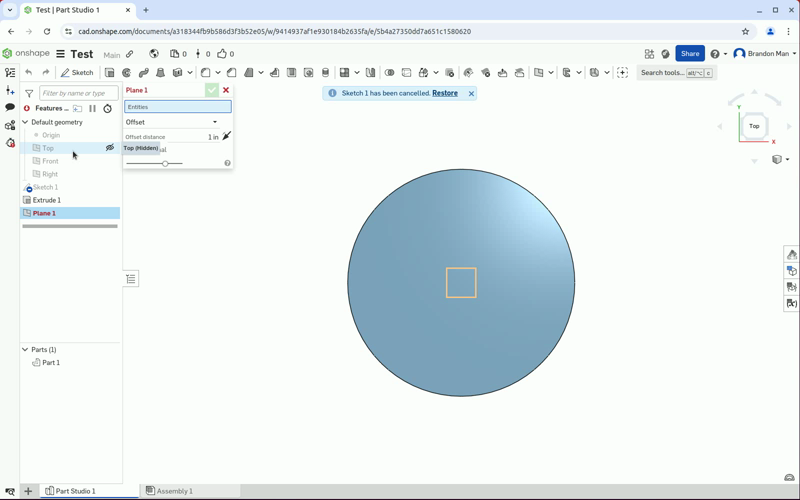
click(73, 150)
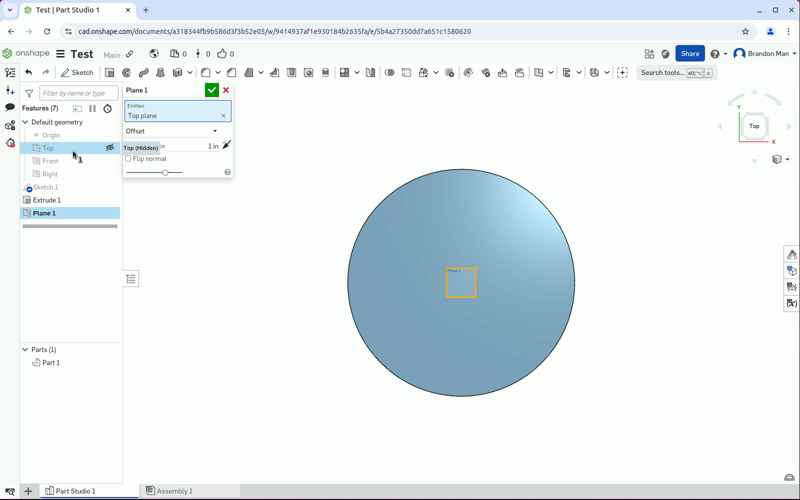
key(tab, 2)
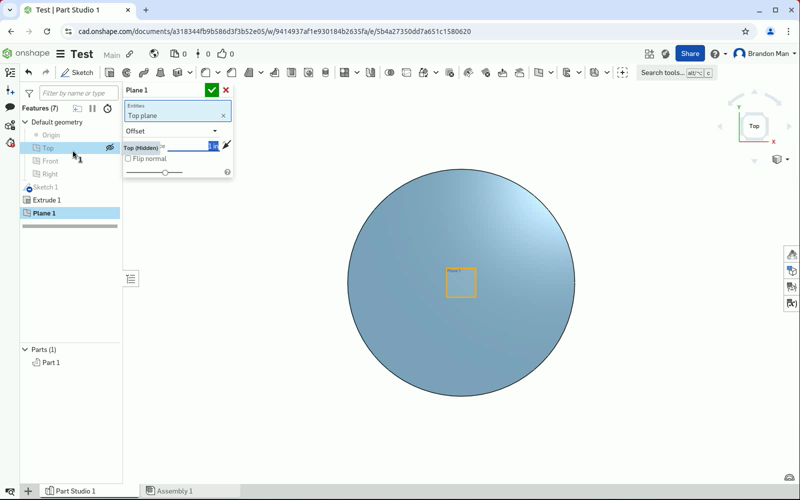
text(0.955)
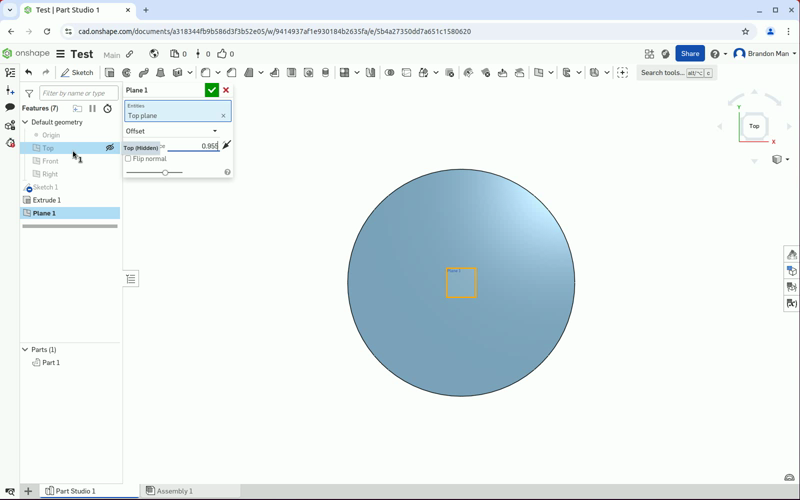
key(enter, 2)
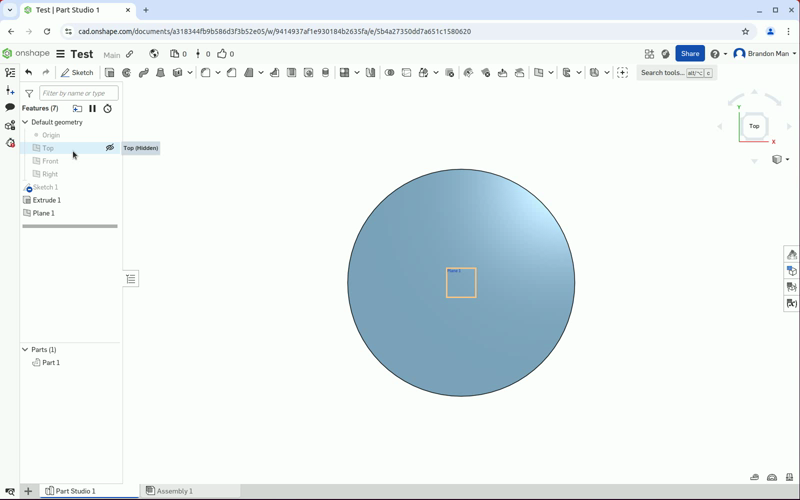
key(shift+s)
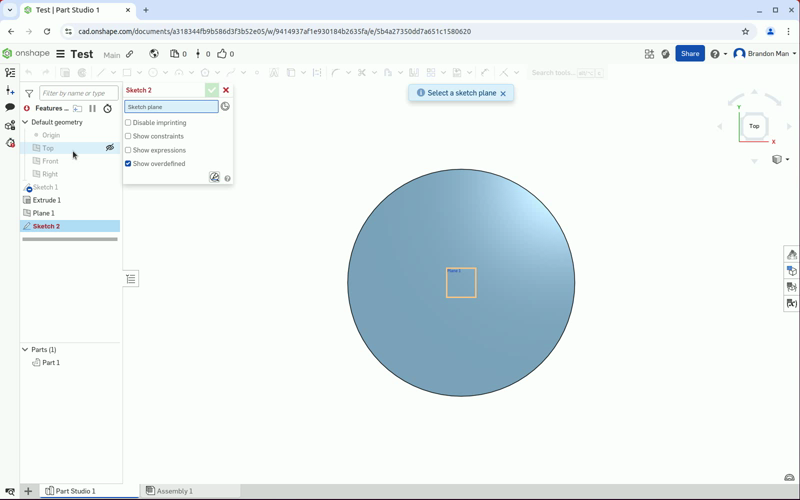
mouse_move(73, 215)
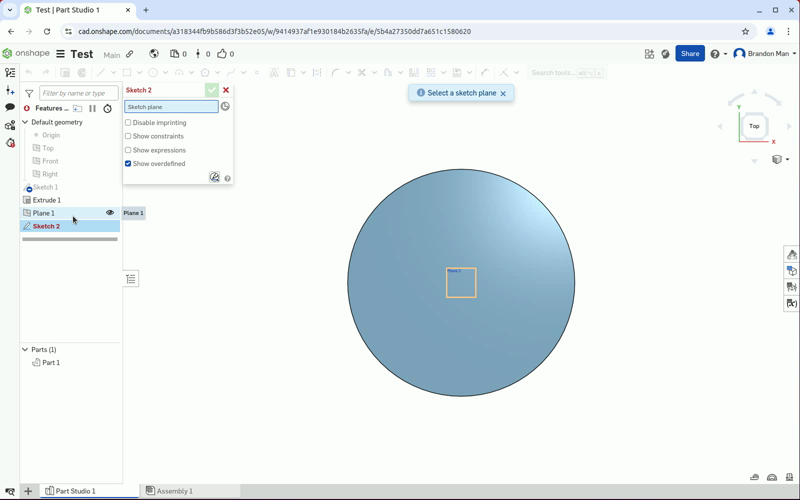
click(73, 215)
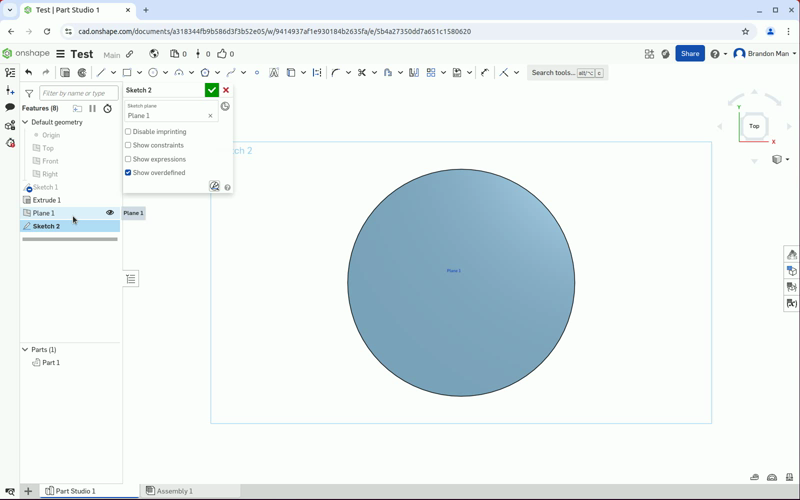
mouse_move(73, 352)
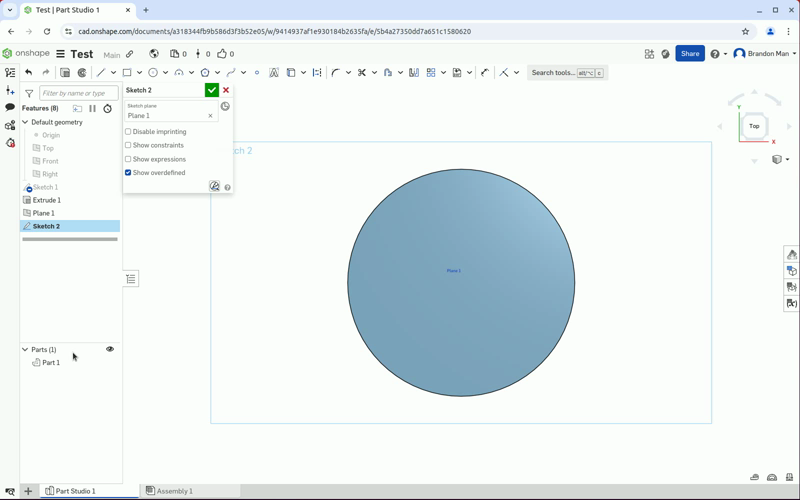
key(y)
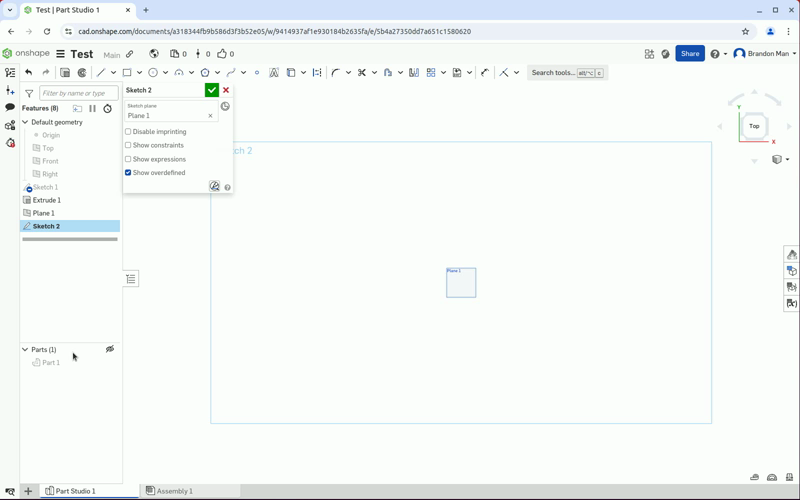
key(c)
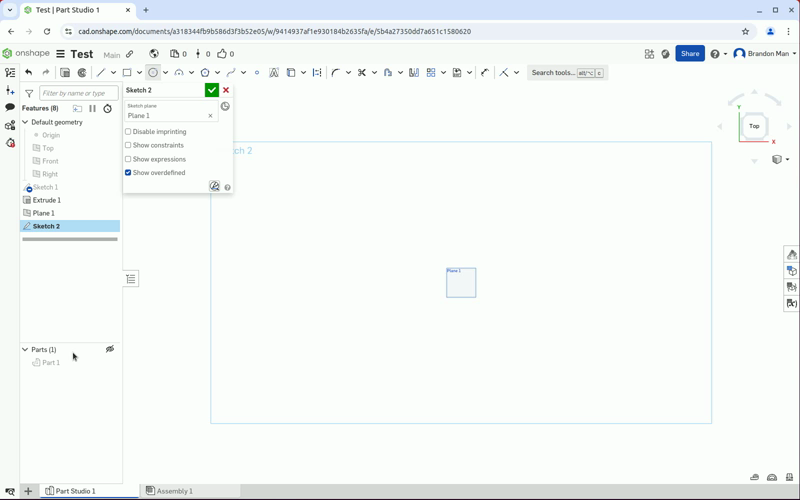
key_down(shift)
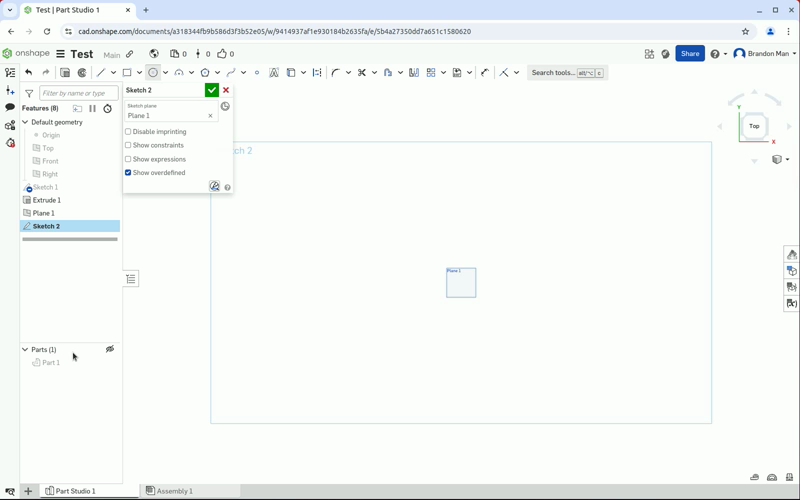
mouse_move(461, 282)
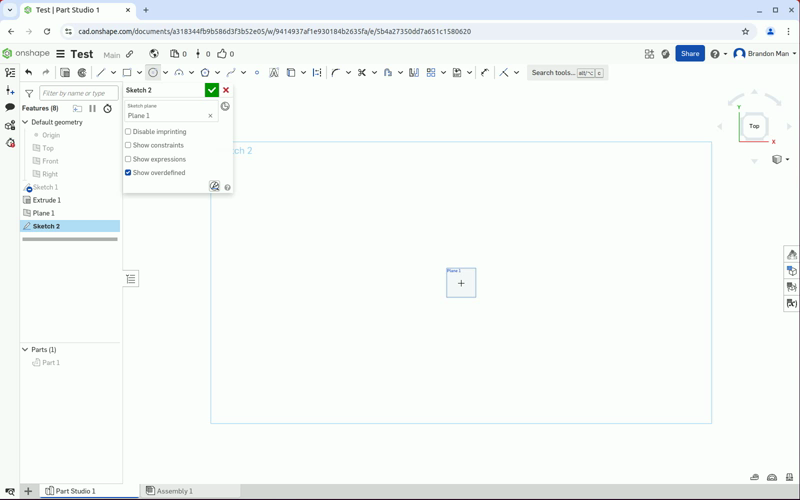
click(461, 282)
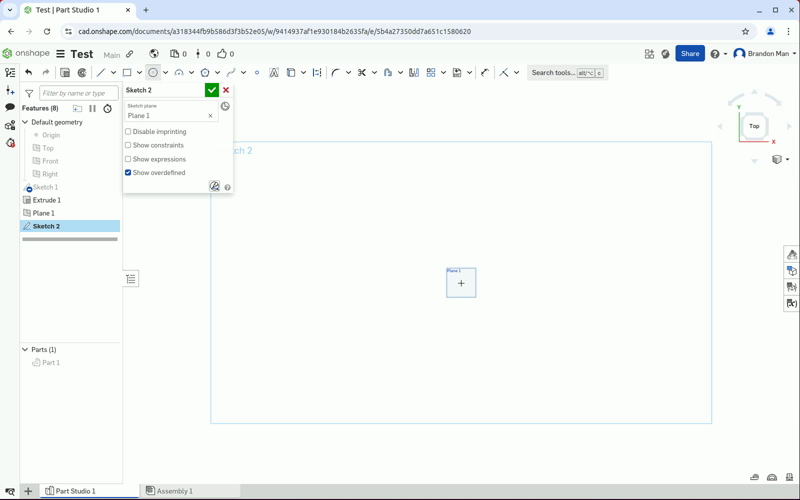
key_up(shift)
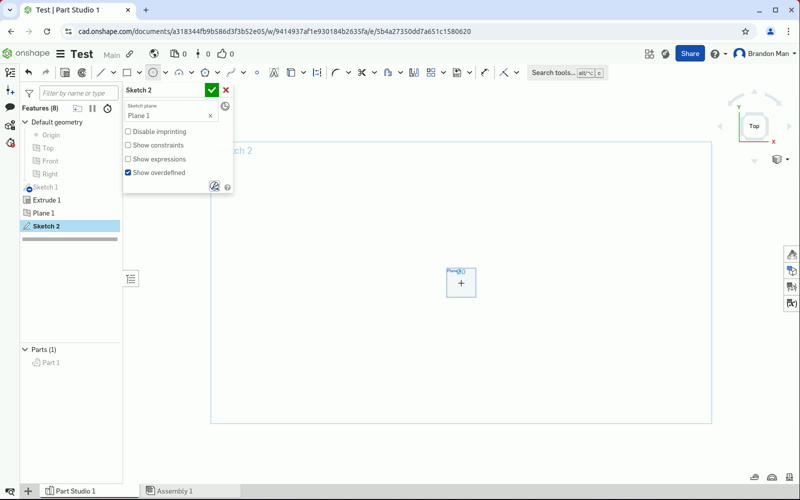
mouse_move(467, 282)
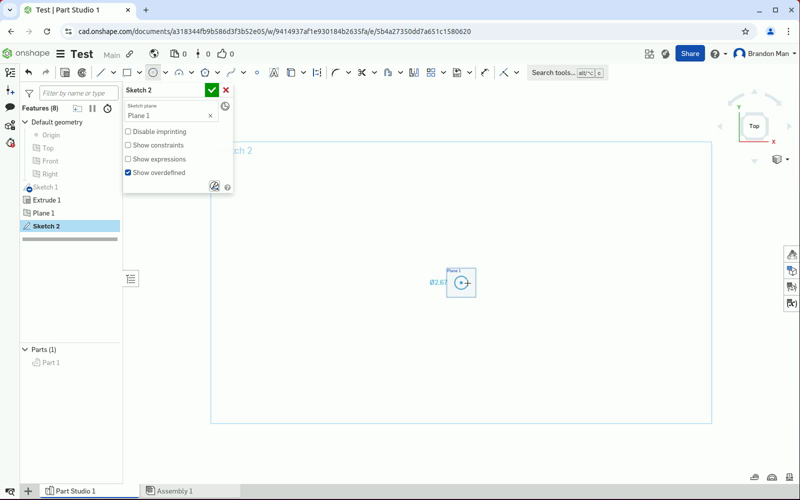
click(467, 282)
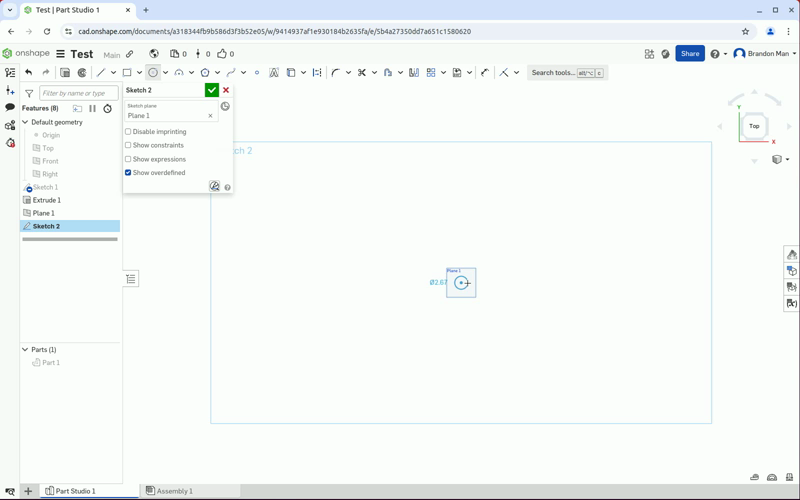
key(esc)
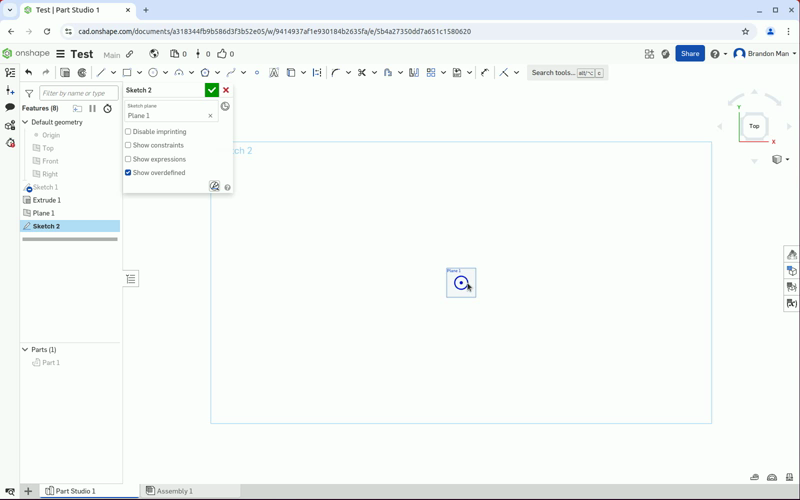
mouse_move(466, 280)
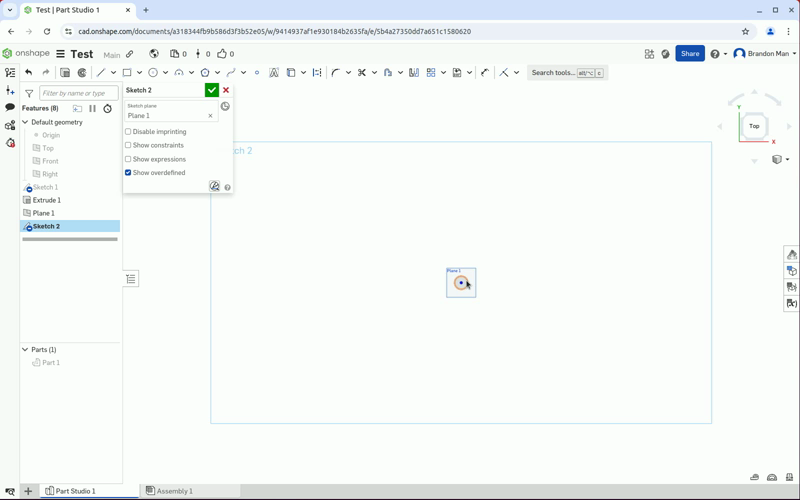
scroll(6)
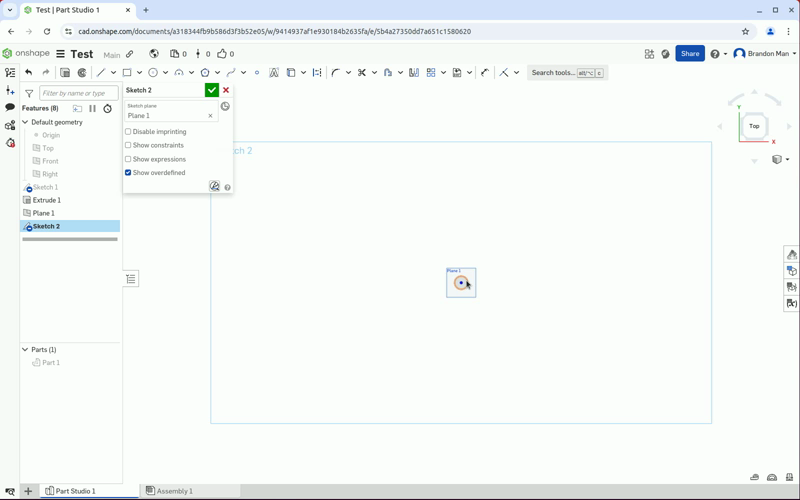
scroll(6)
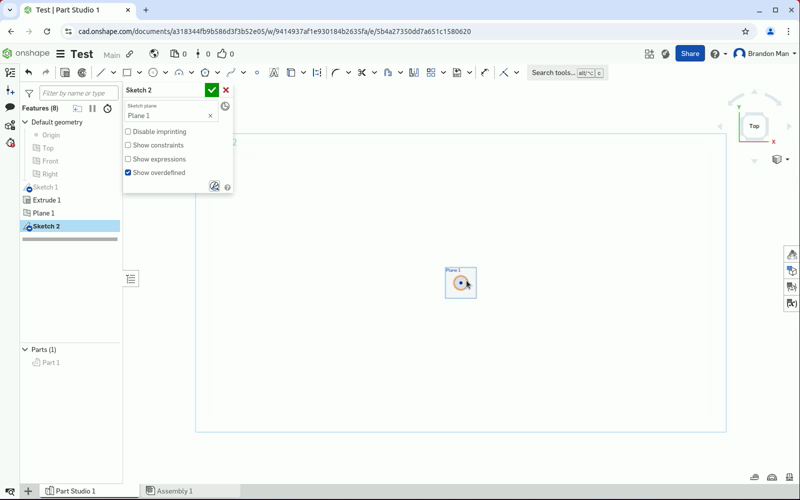
scroll(6)
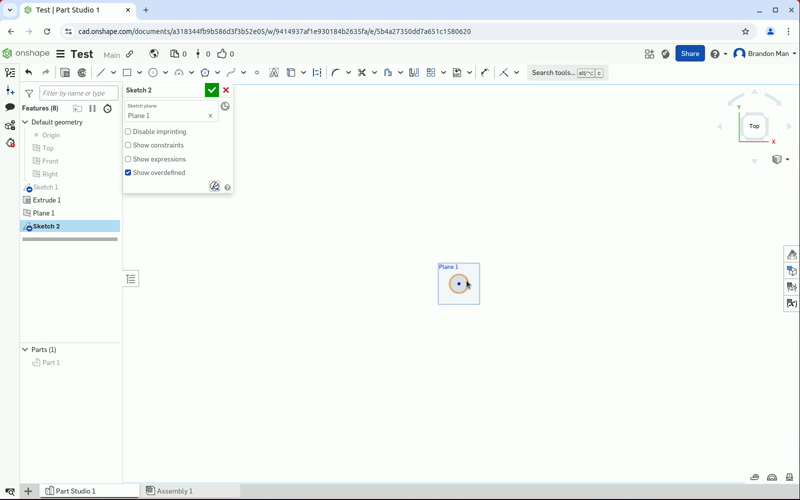
scroll(6)
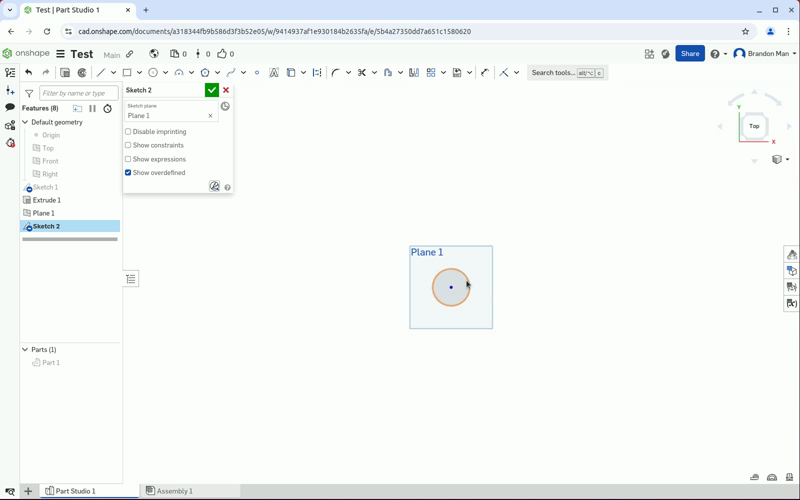
scroll(6)
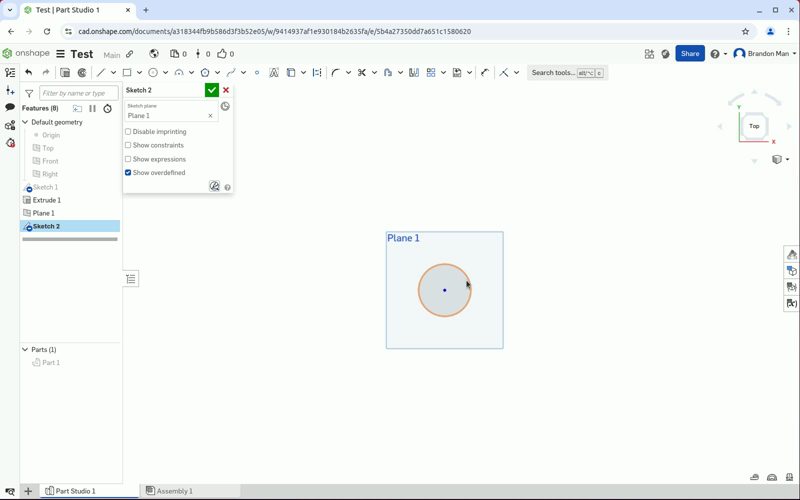
scroll(6)
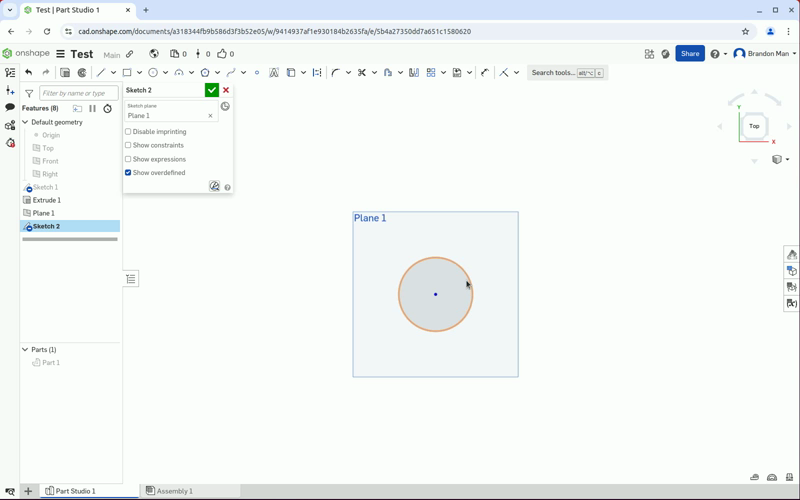
scroll(6)
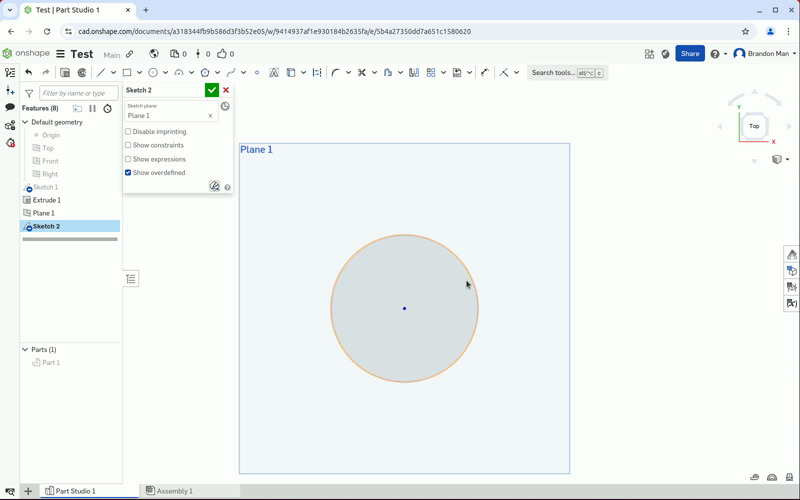
click(466, 280)
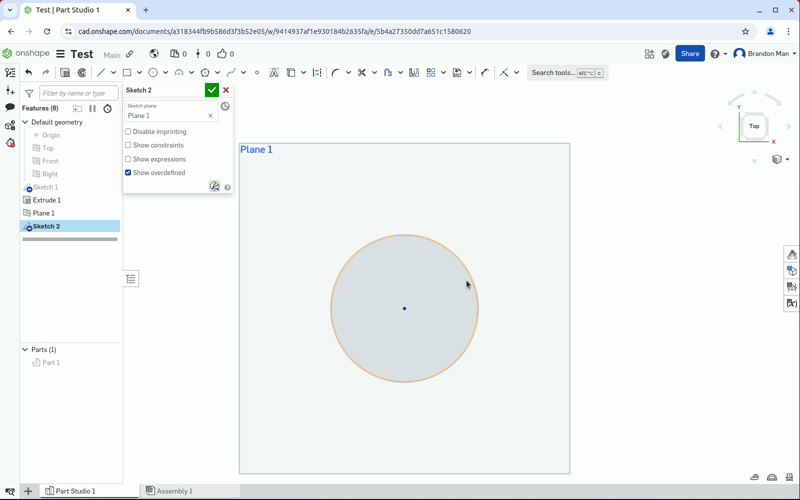
scroll(-6)
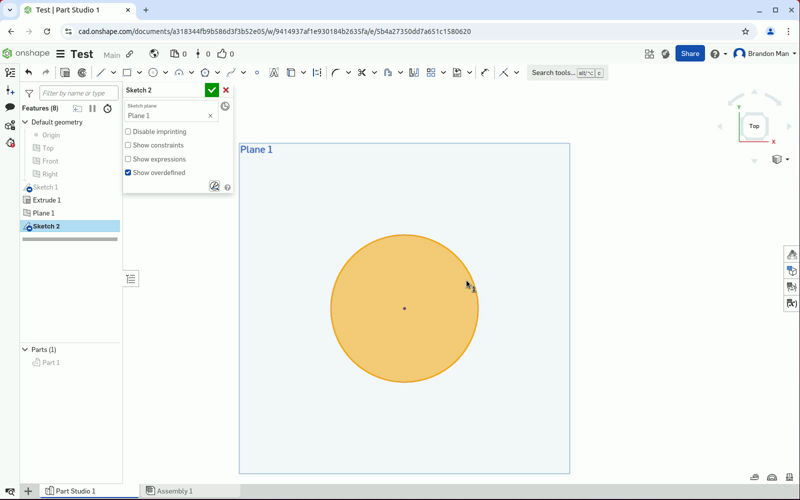
scroll(-6)
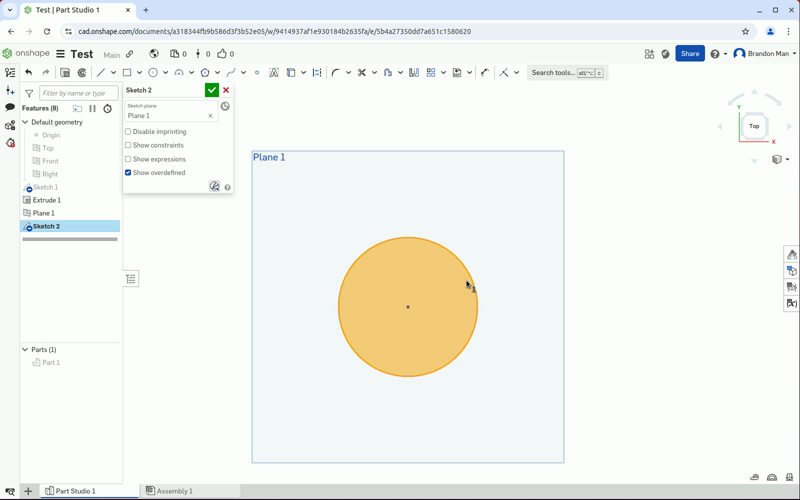
scroll(-6)
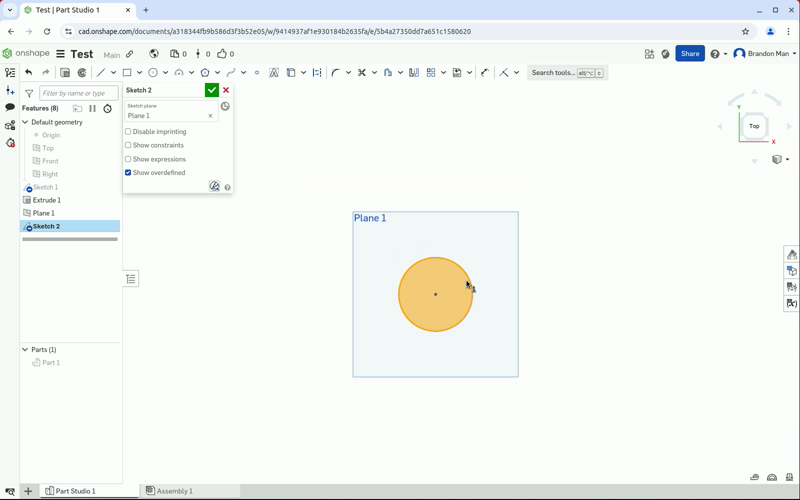
scroll(-6)
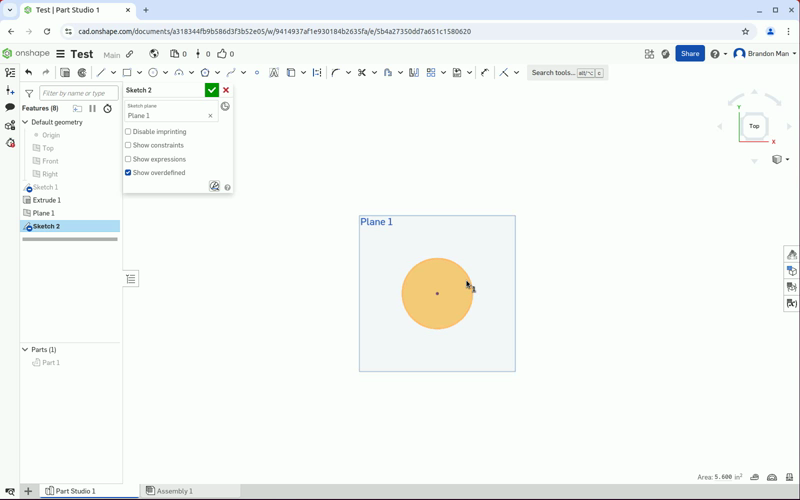
scroll(-6)
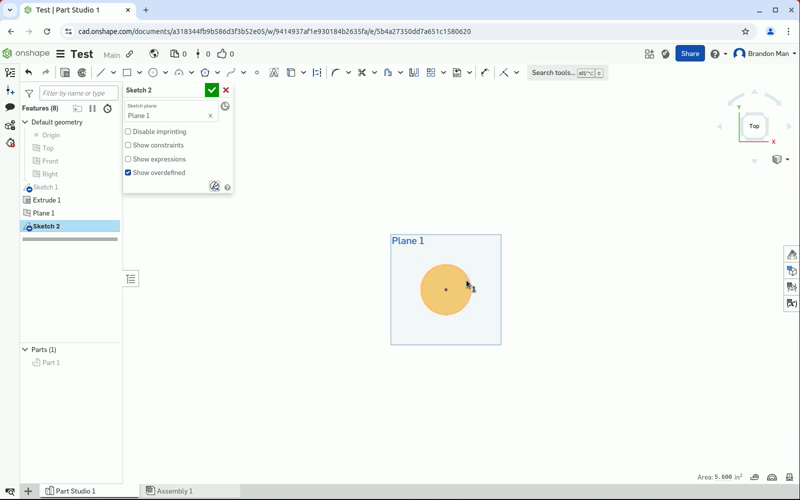
scroll(-6)
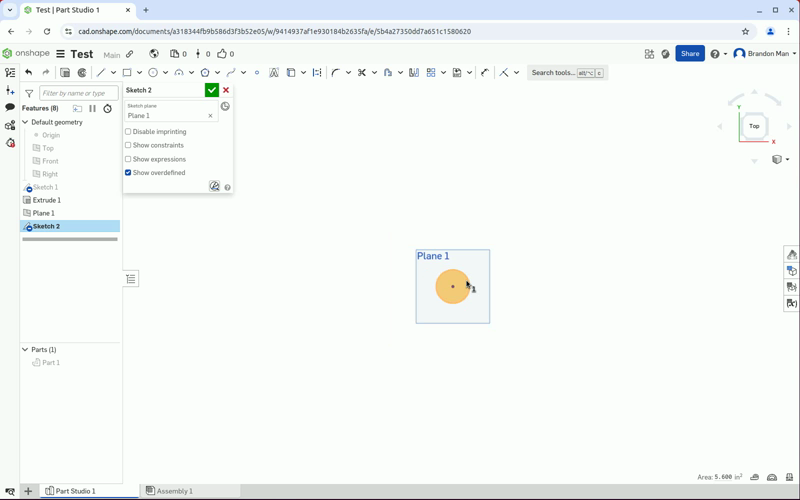
scroll(-6)
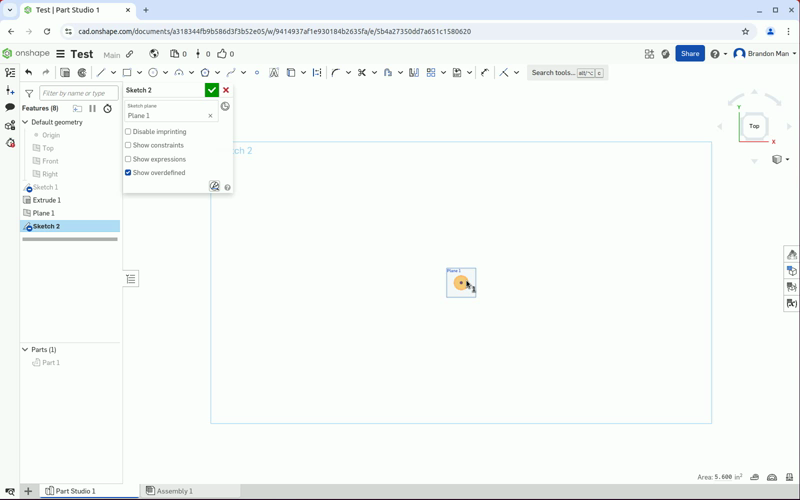
mouse_move(73, 352)
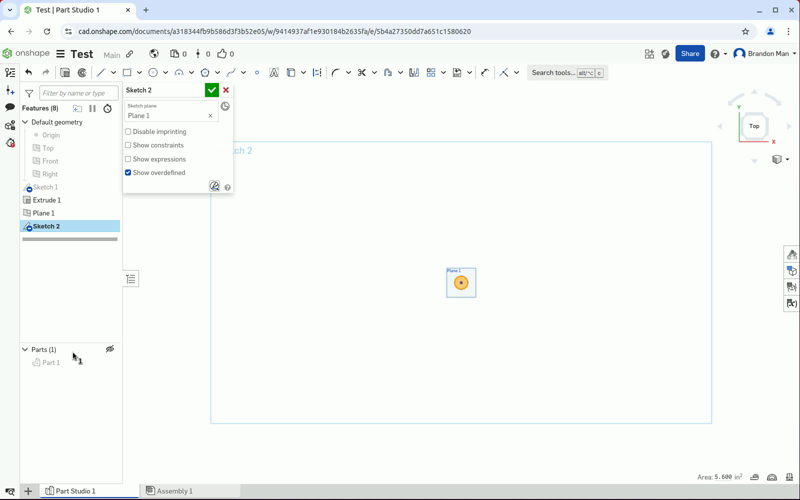
key(shift+y)
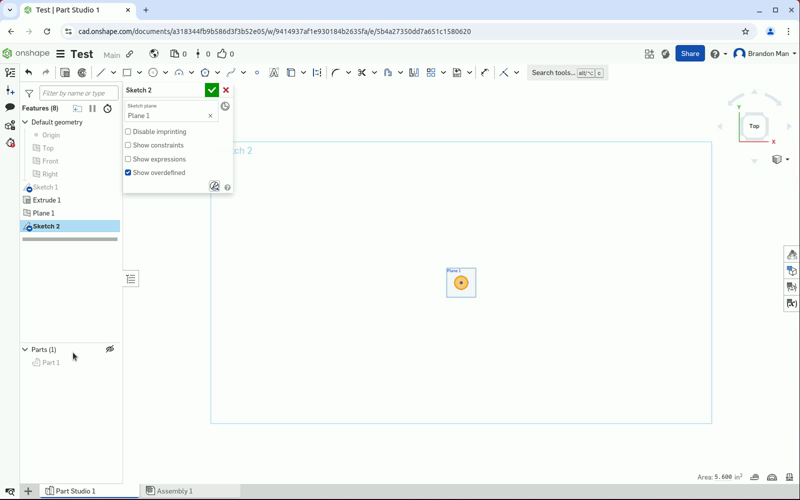
key(shift+e)
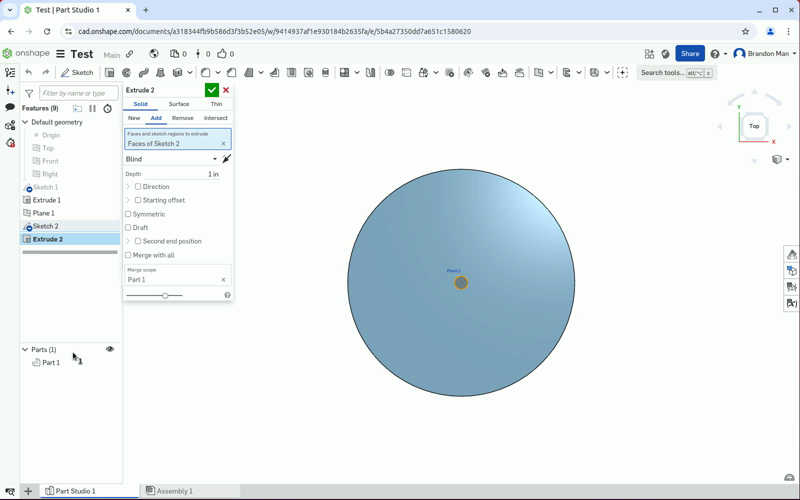
mouse_move(143, 106)
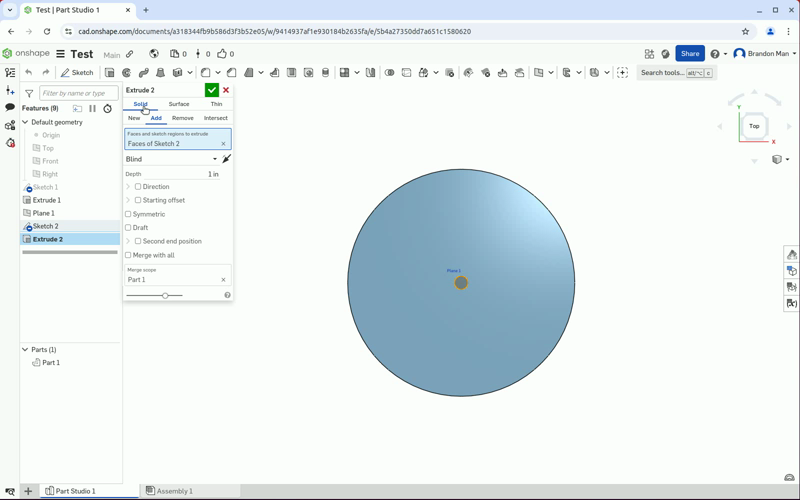
click(143, 106)
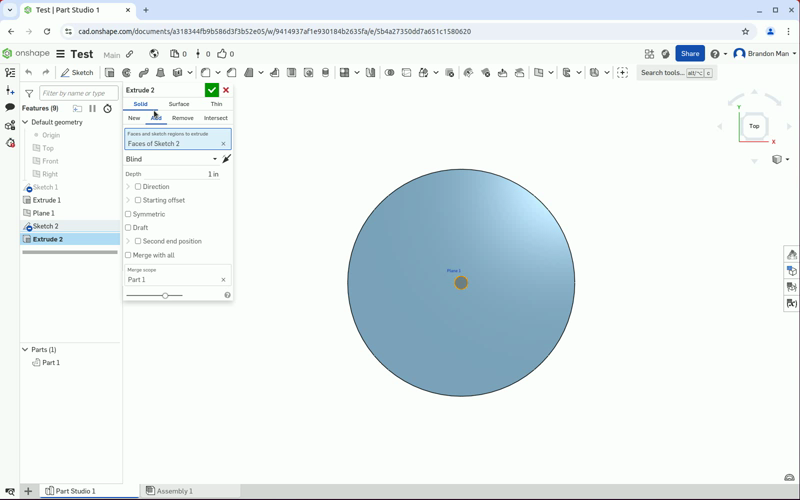
mouse_move(186, 120)
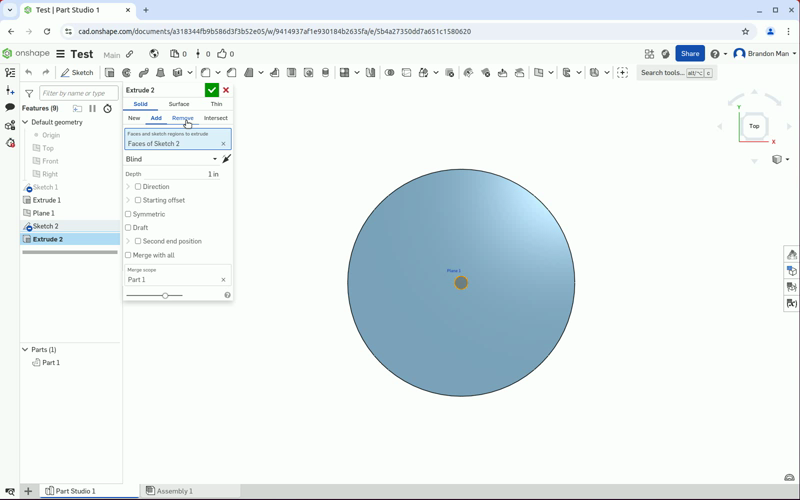
click(186, 120)
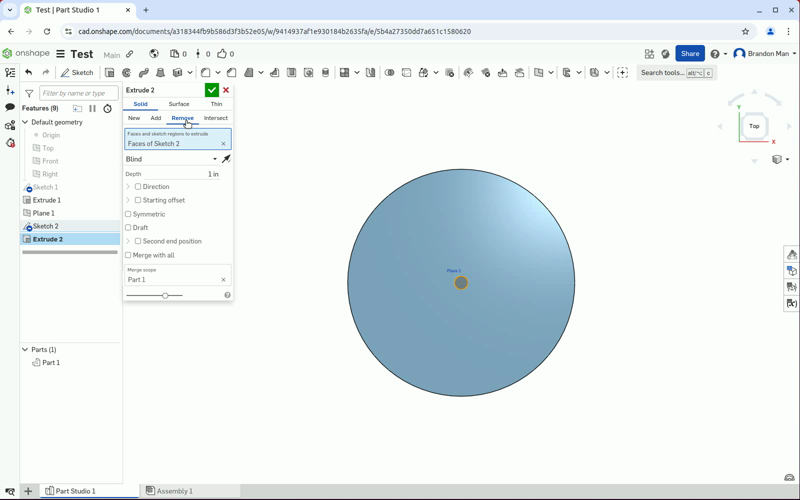
key(tab, 4)
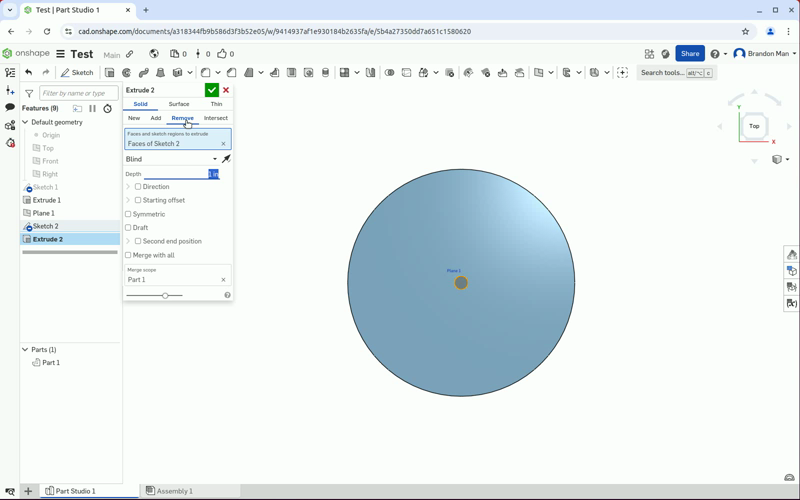
text(18.535)
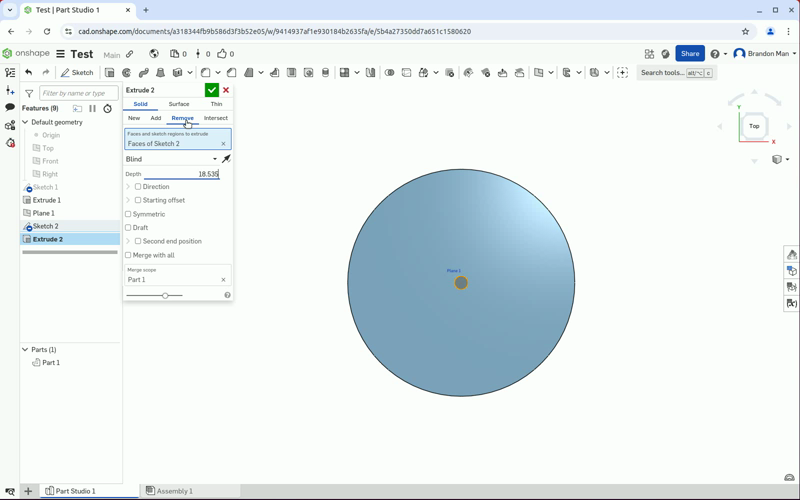
key(tab, 6)
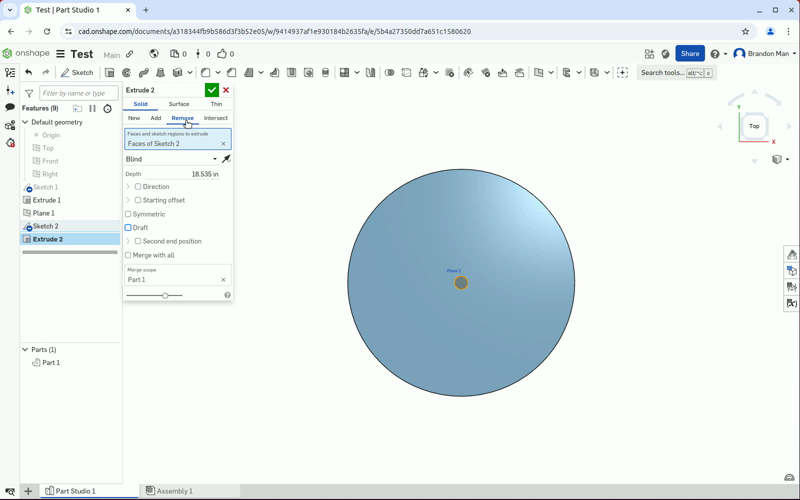
key(space)
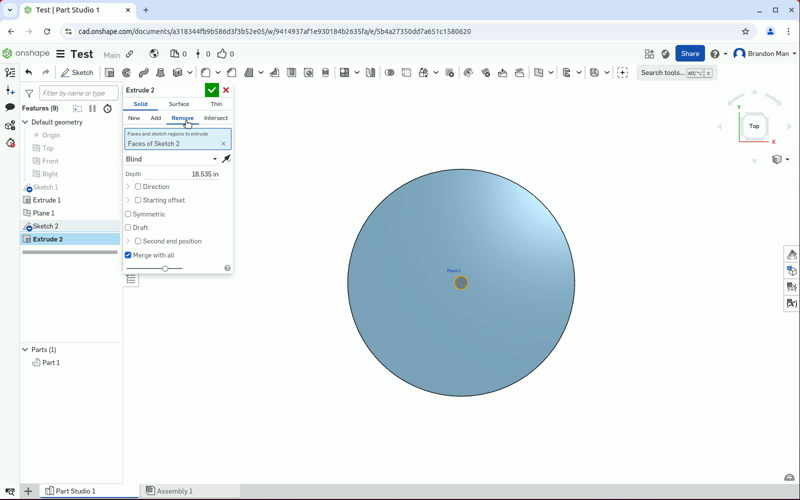
key(enter)
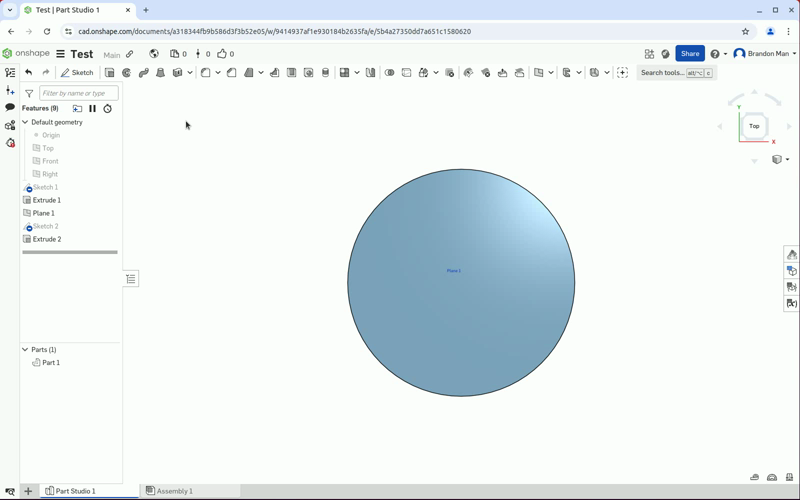
key(shift+h)
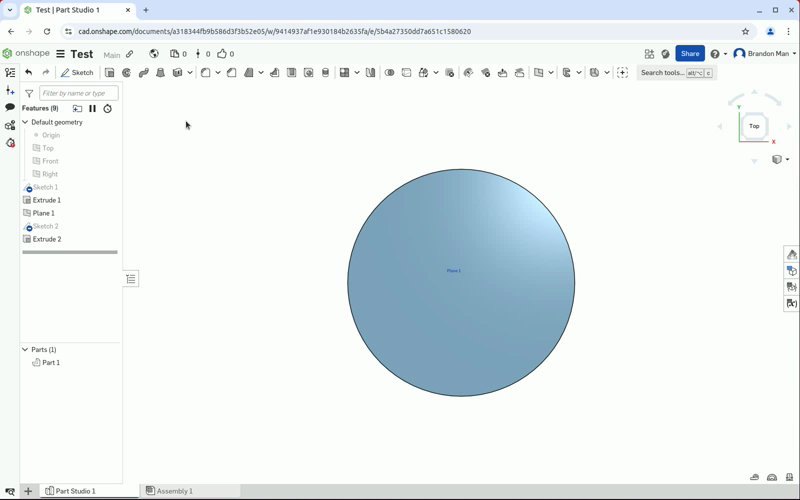
key(shift+h)
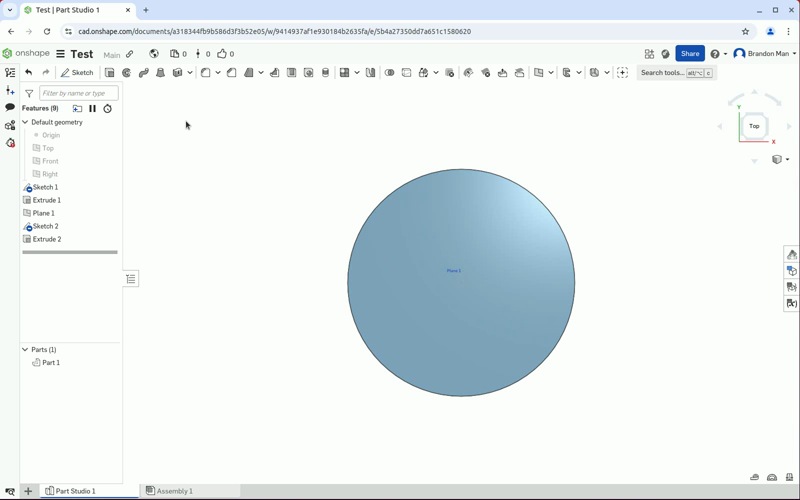
key(shift+7)
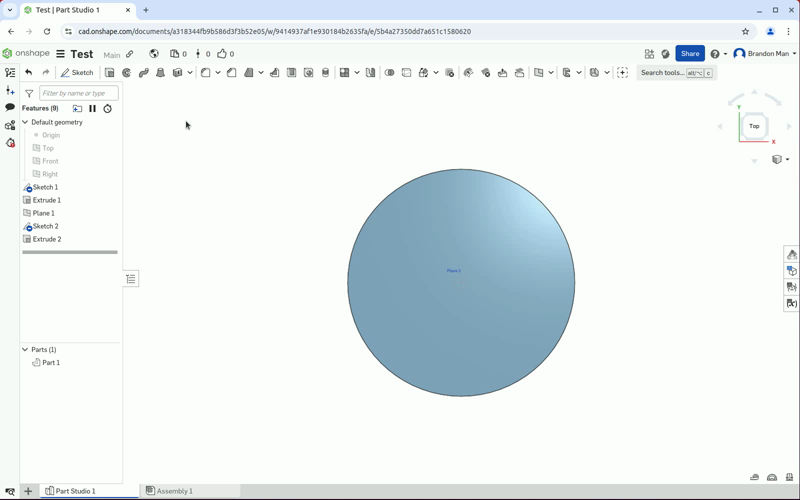
key(up, 3)
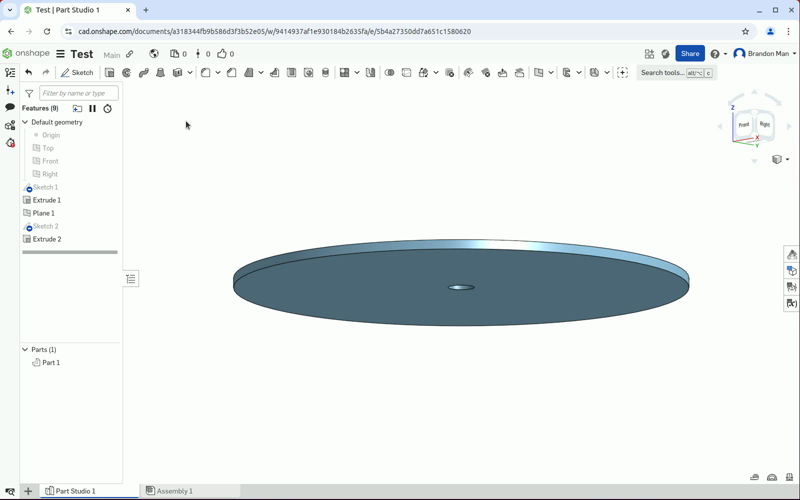
key(left, 3)
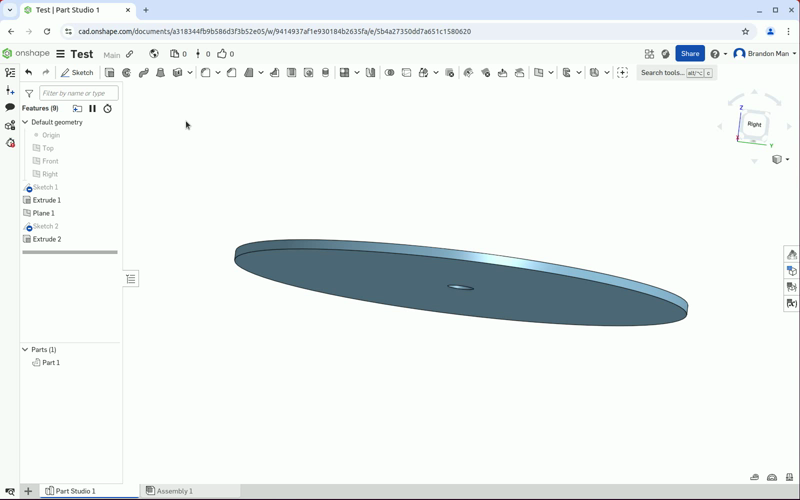
key(right, 3)
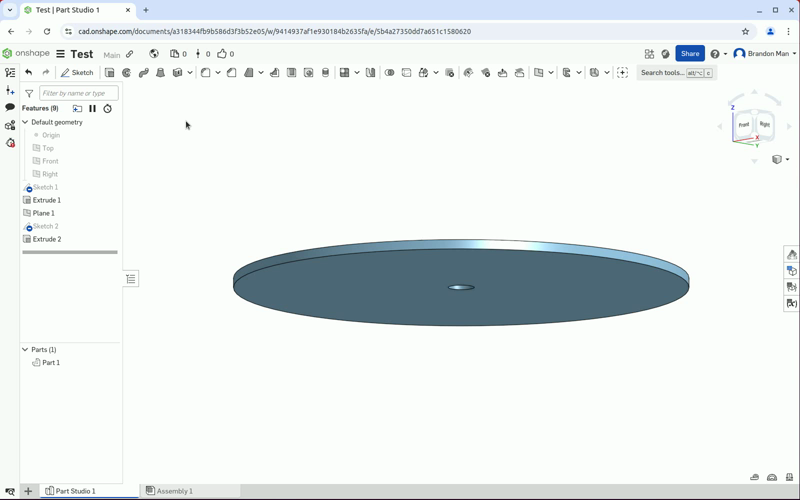
key(down, 3)
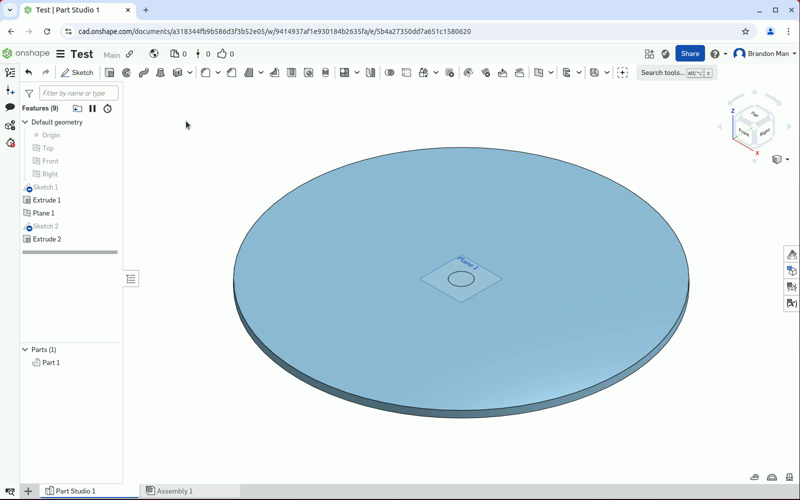
mouse_move(73, 189)
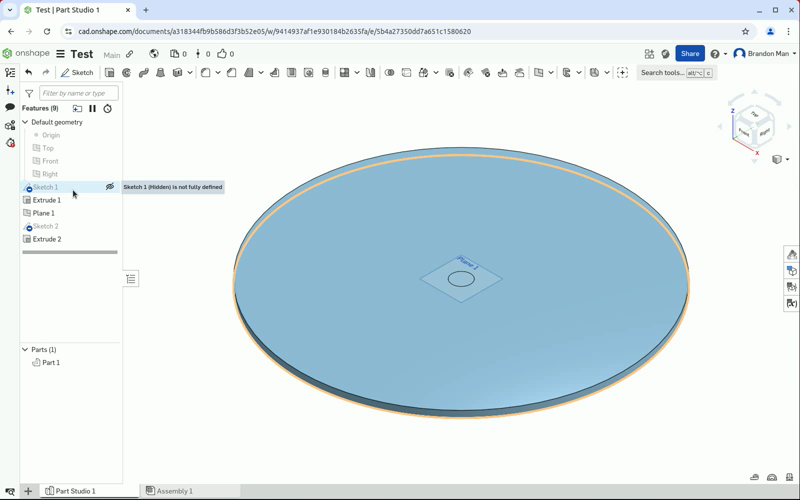
click(73, 189)